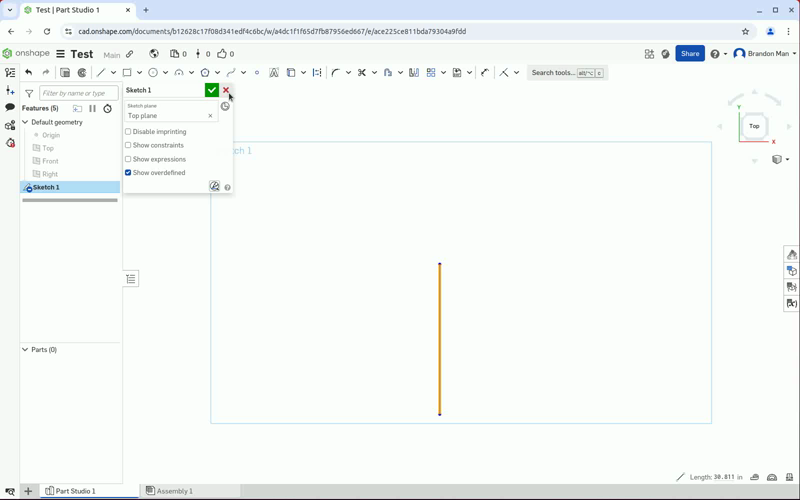
key(shift+h)
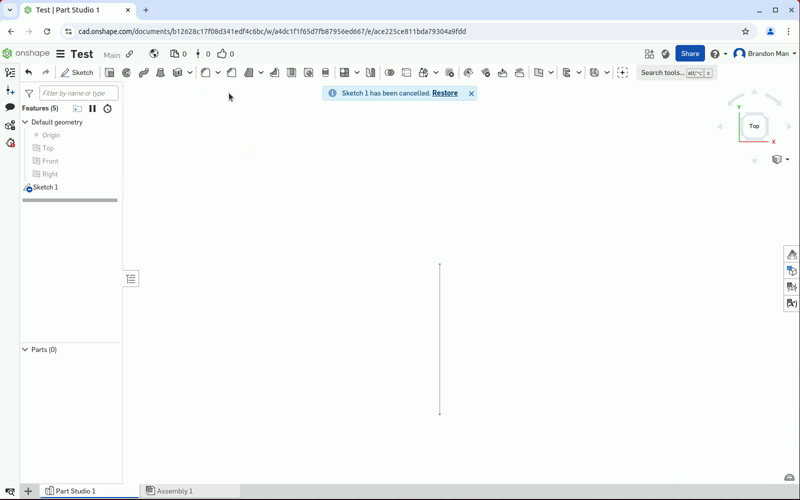
key(shift+s)
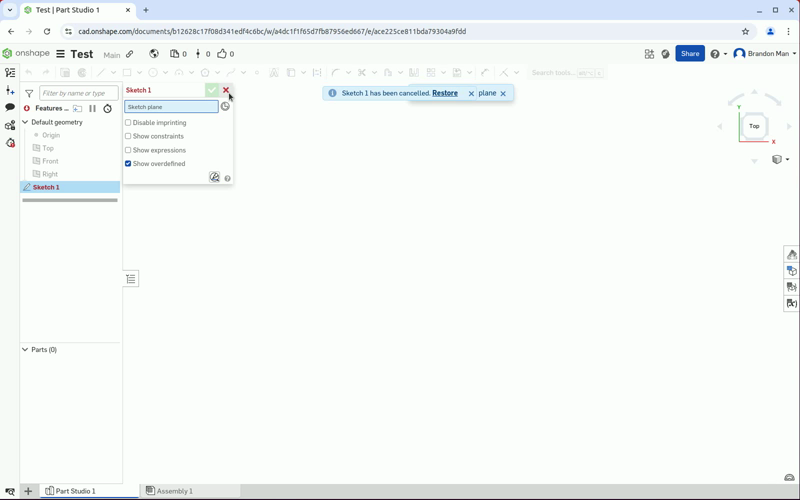
mouse_move(73, 150)
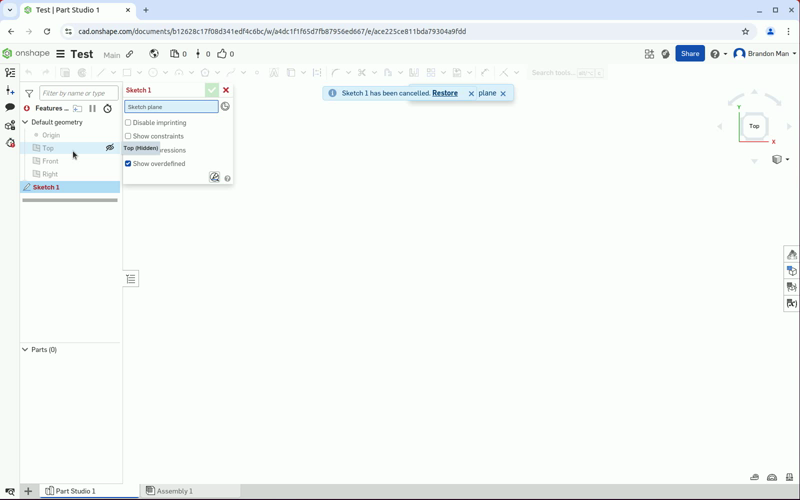
click(73, 150)
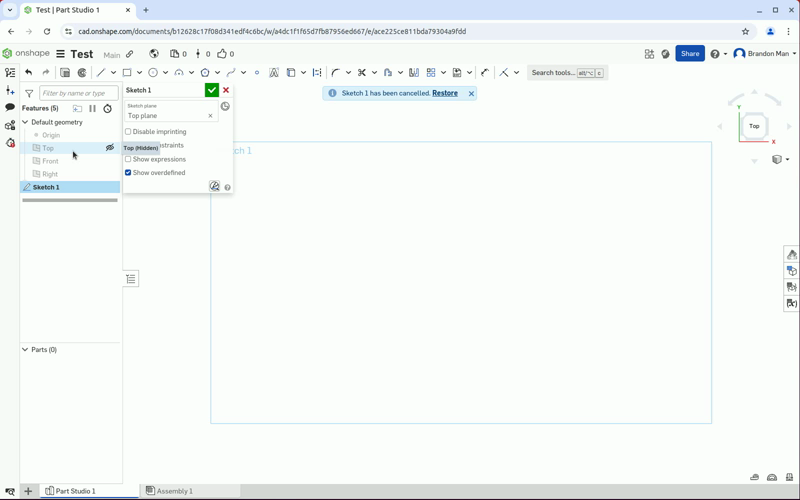
mouse_move(73, 352)
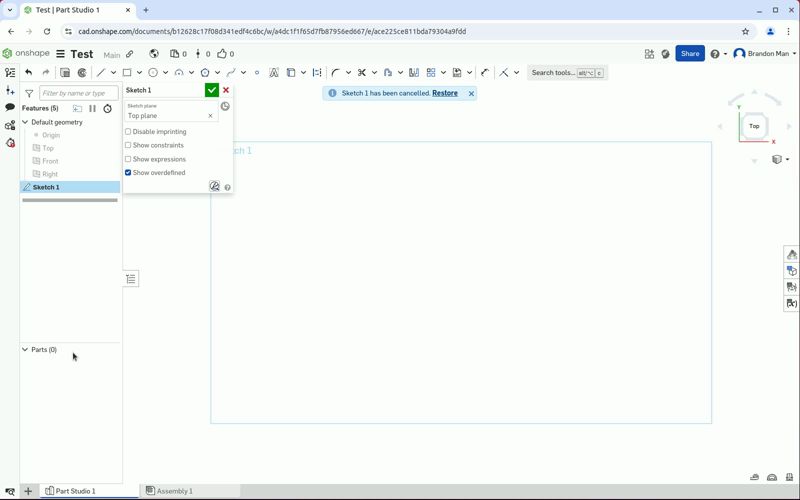
key(y)
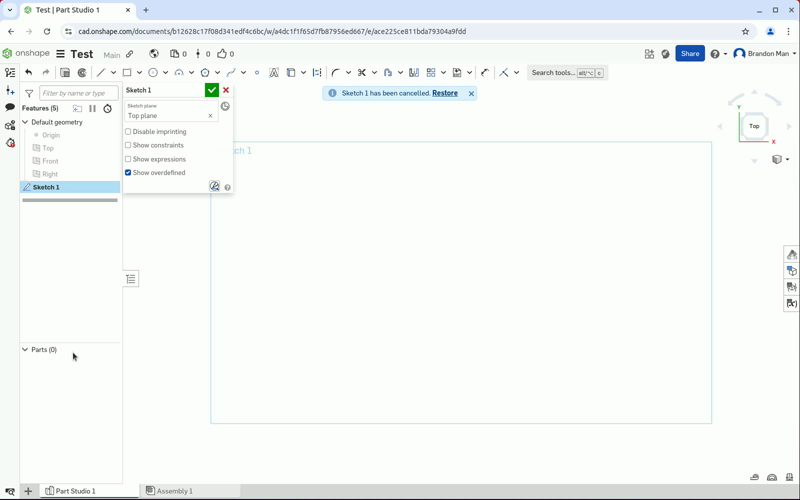
key(l)
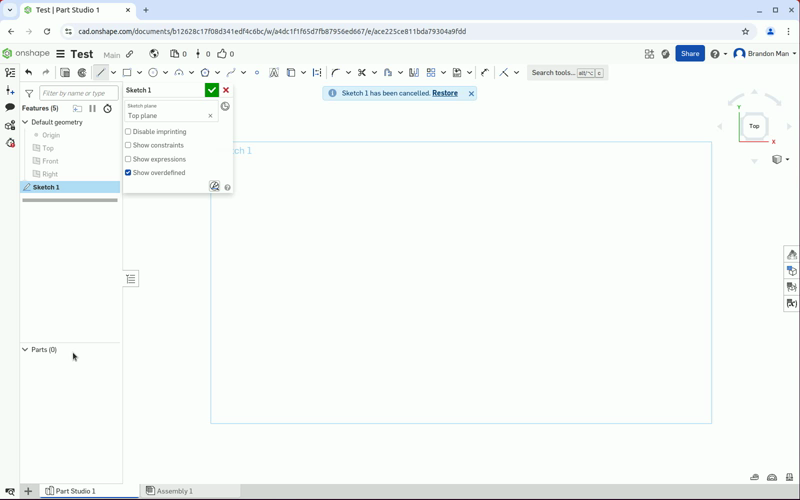
key_down(shift)
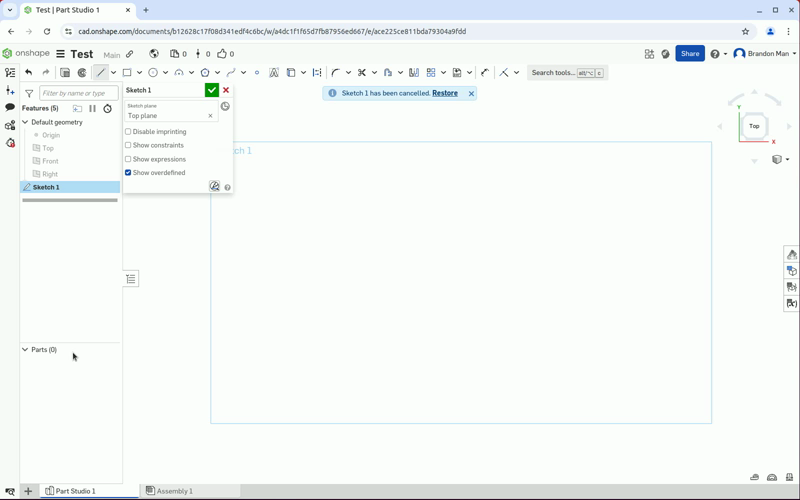
mouse_move(384, 378)
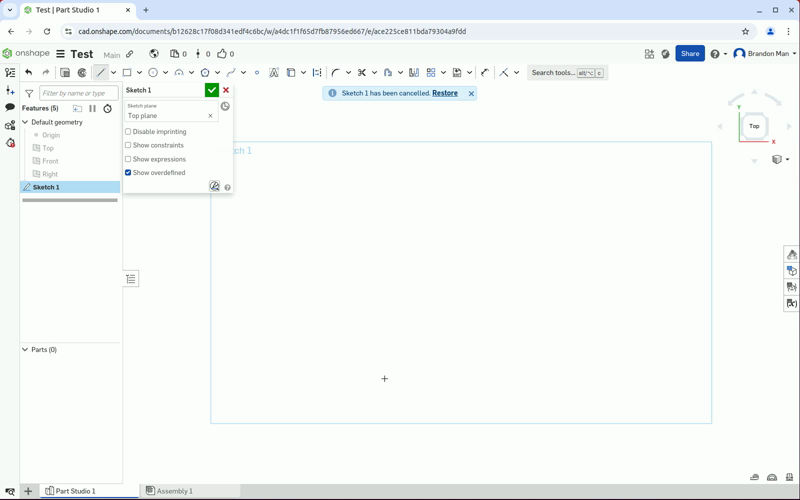
click(384, 378)
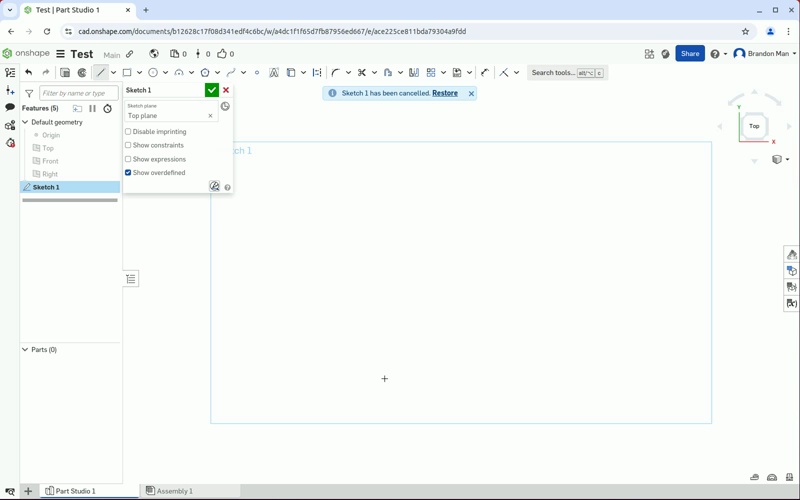
key_up(shift)
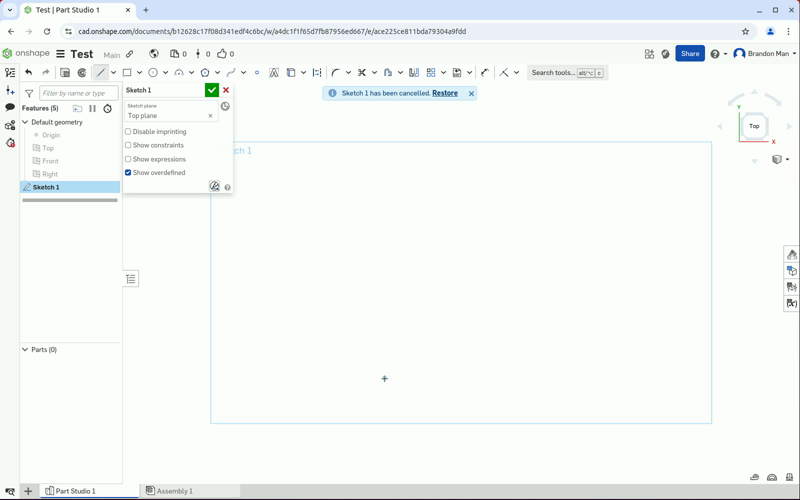
key_down(shift)
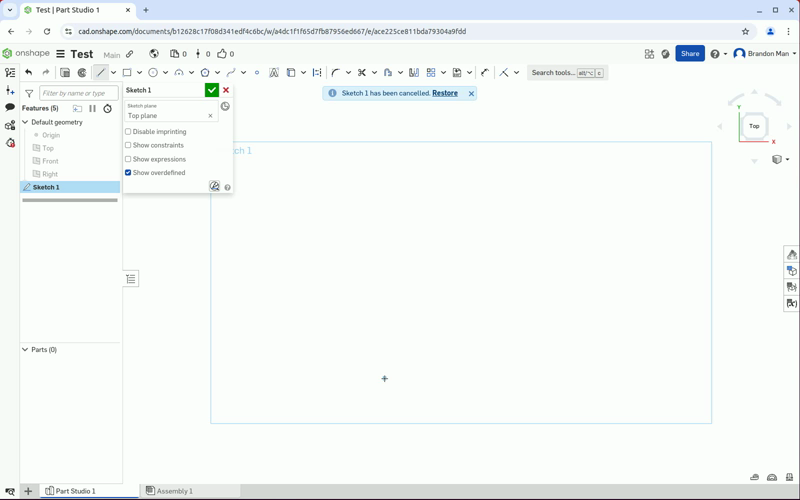
mouse_move(572, 378)
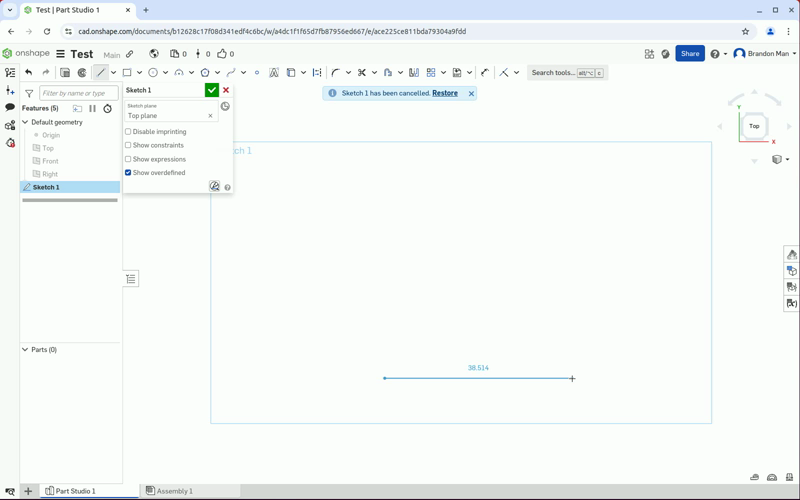
click(572, 378)
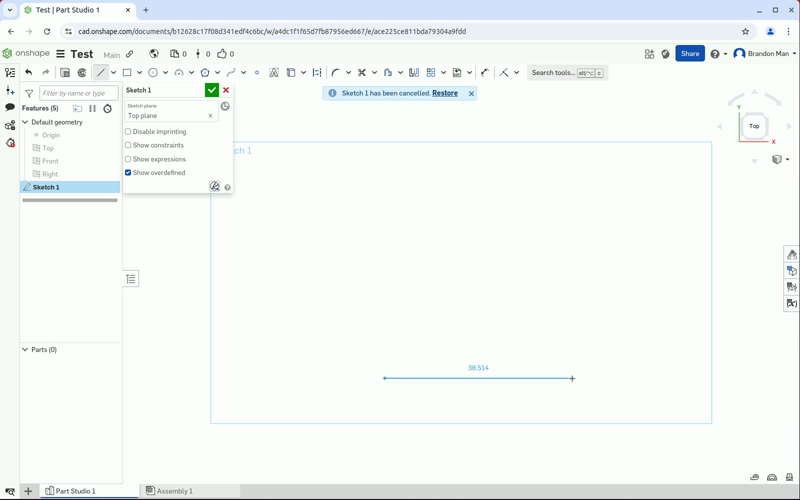
key_up(shift)
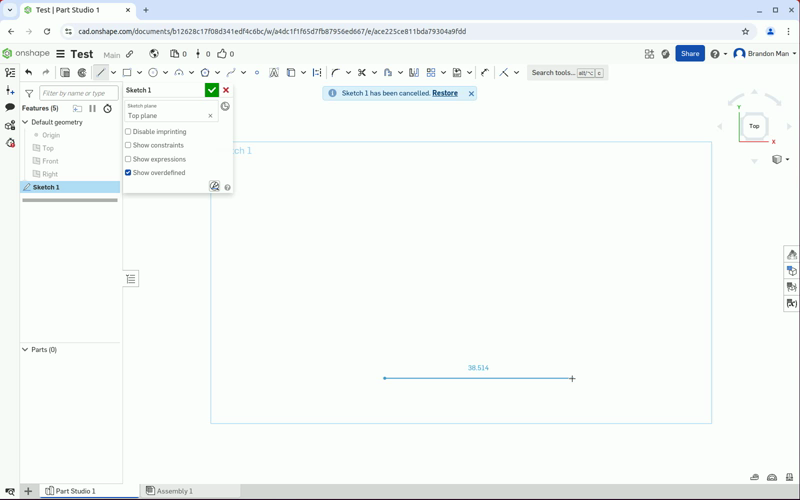
key_down(shift)
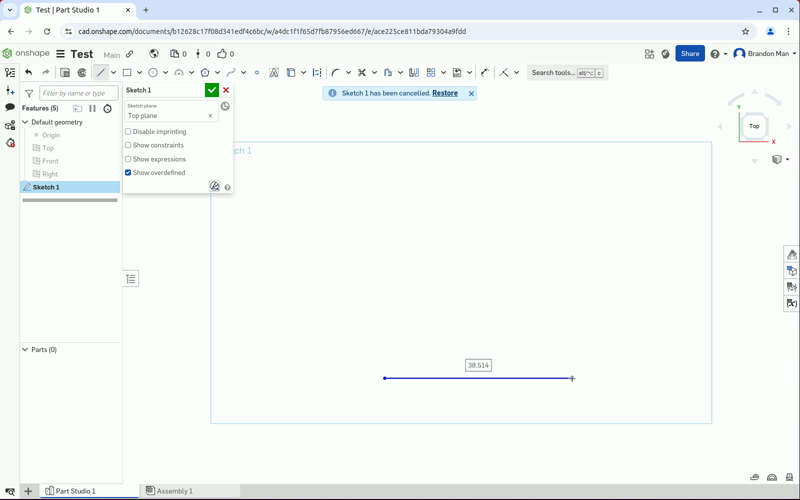
mouse_move(572, 189)
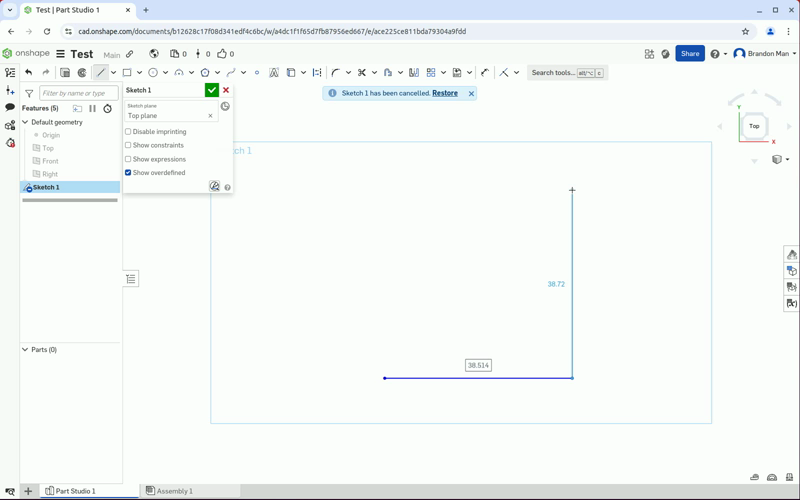
click(572, 189)
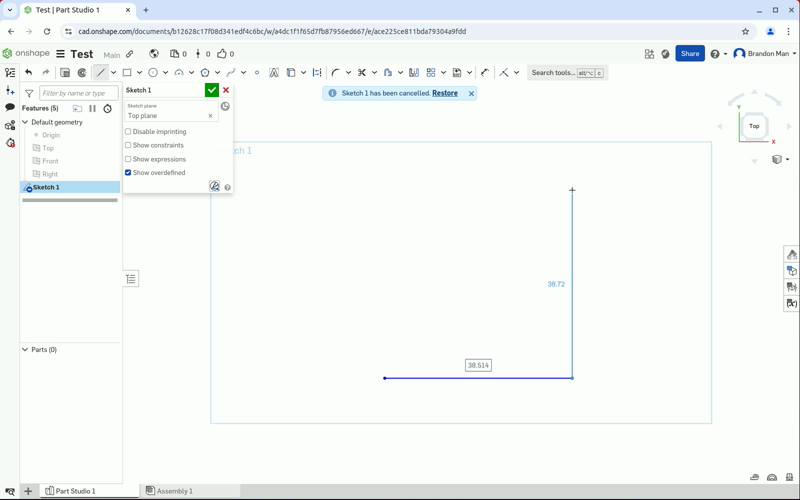
key_up(shift)
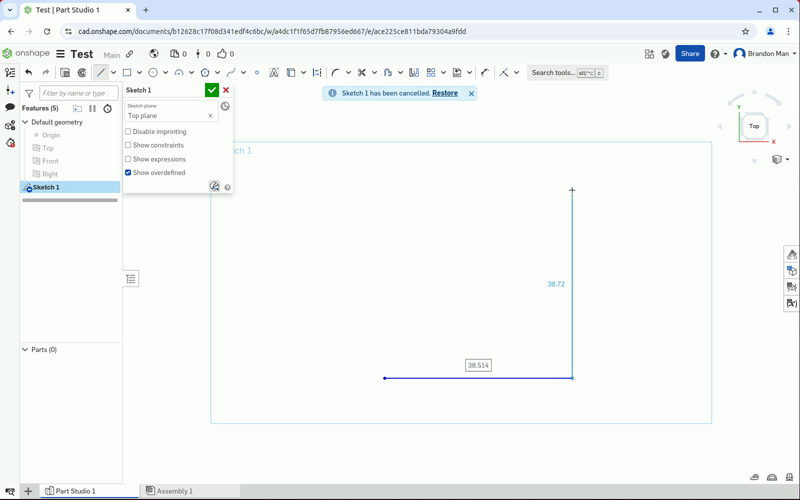
key_down(shift)
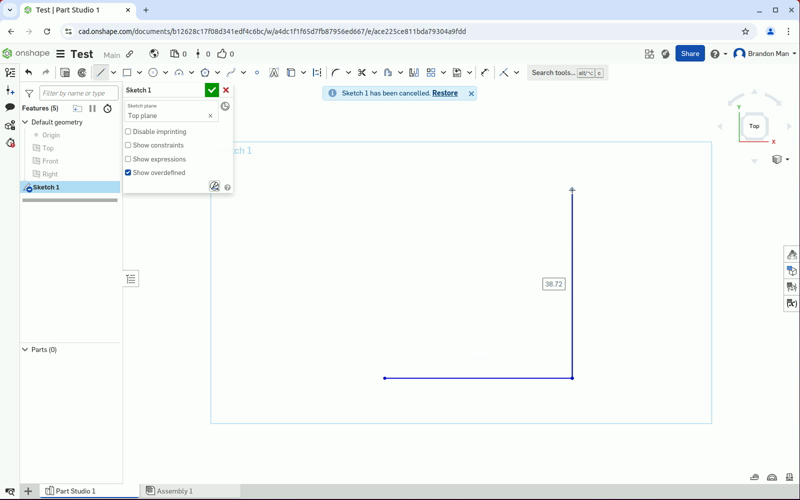
mouse_move(384, 189)
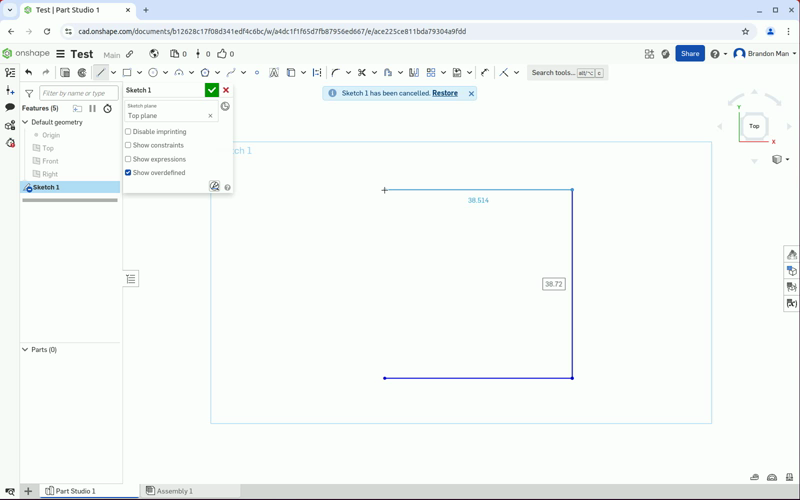
click(384, 189)
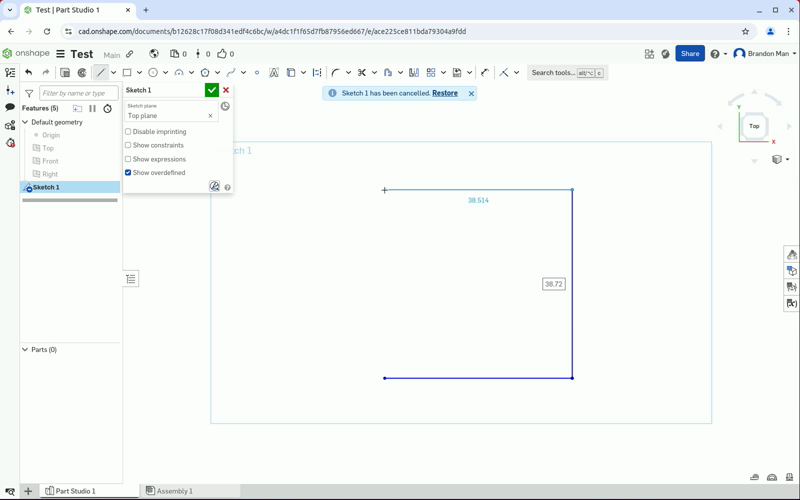
key_up(shift)
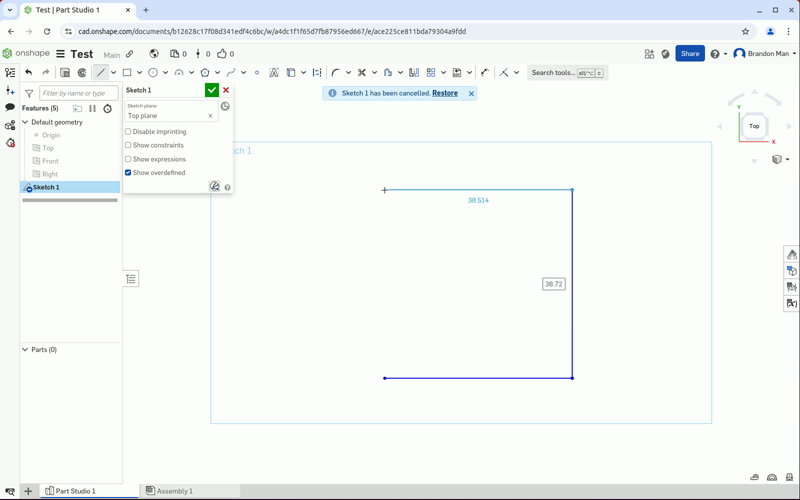
key_down(shift)
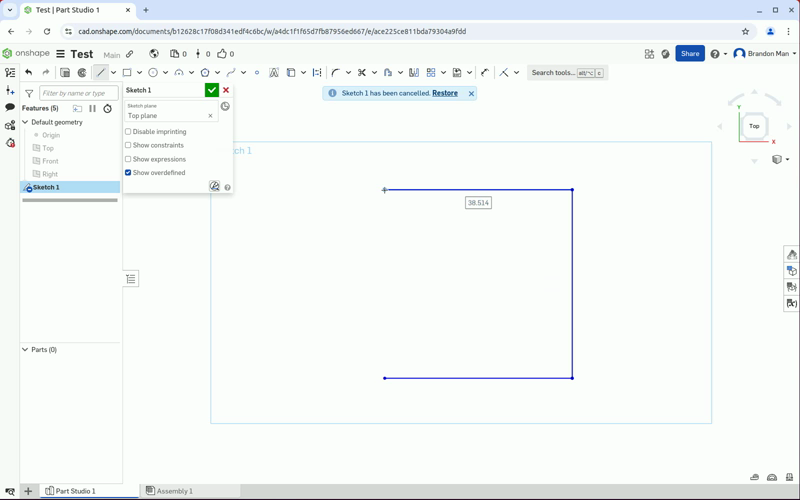
mouse_move(384, 282)
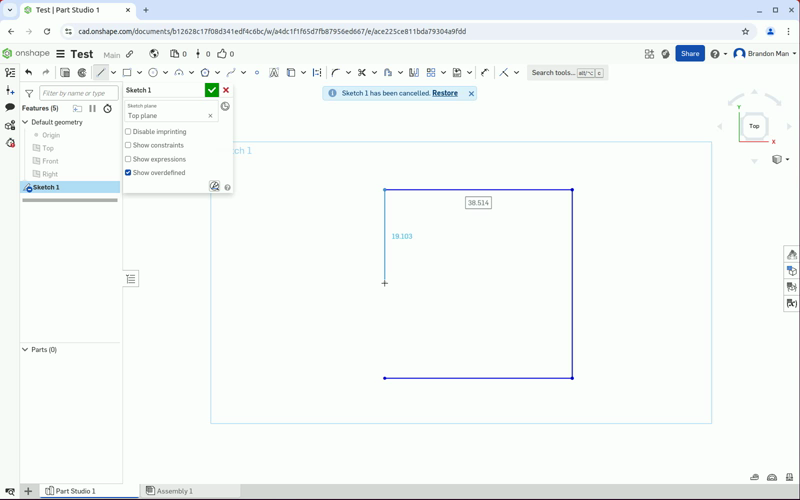
click(384, 282)
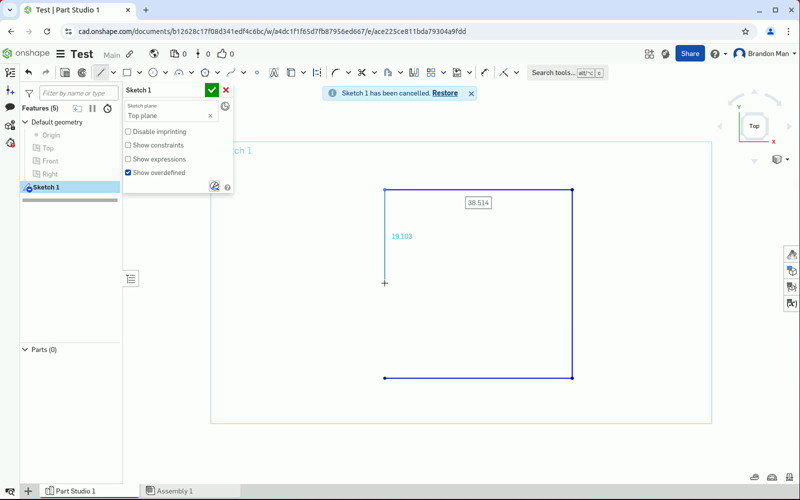
key_up(shift)
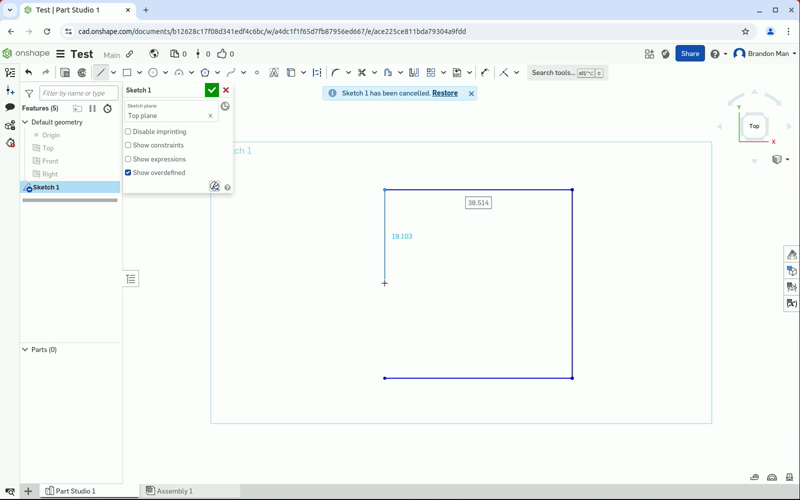
key_down(shift)
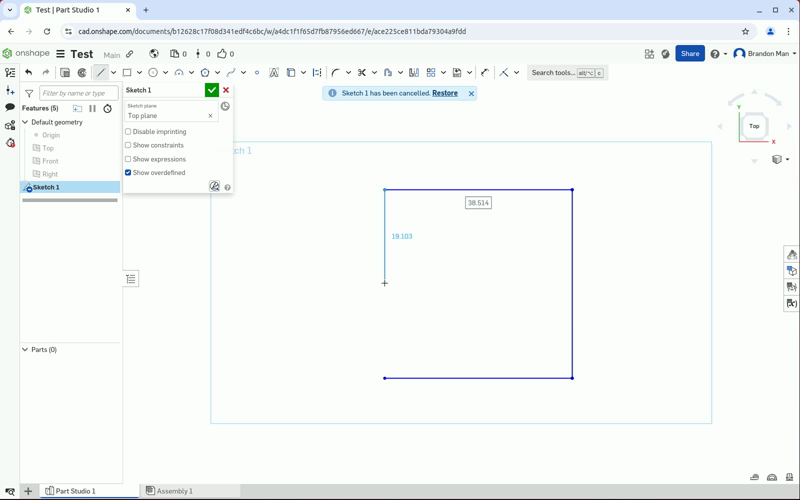
mouse_move(384, 378)
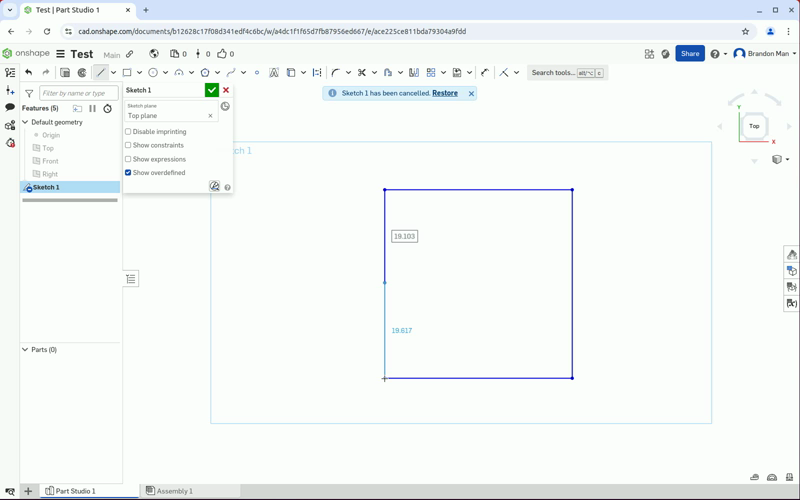
key_up(shift)
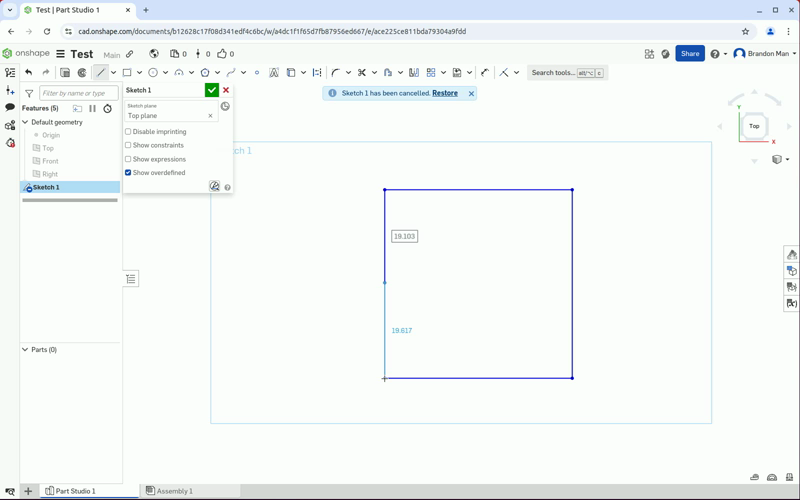
click(384, 378)
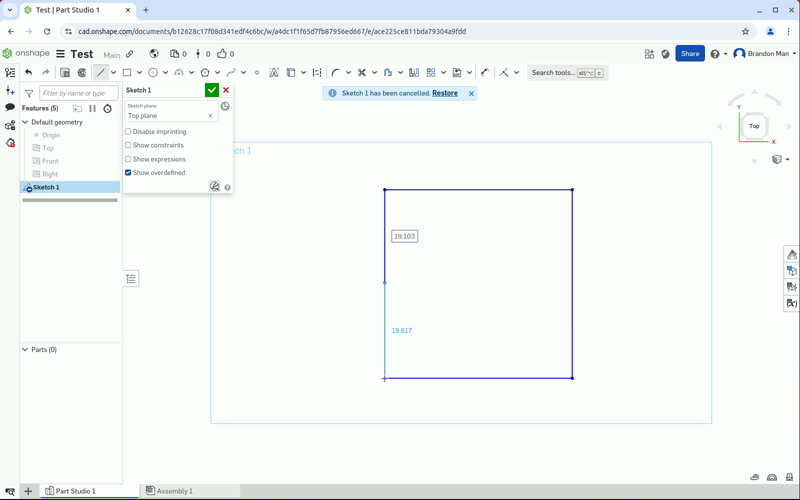
key(esc)
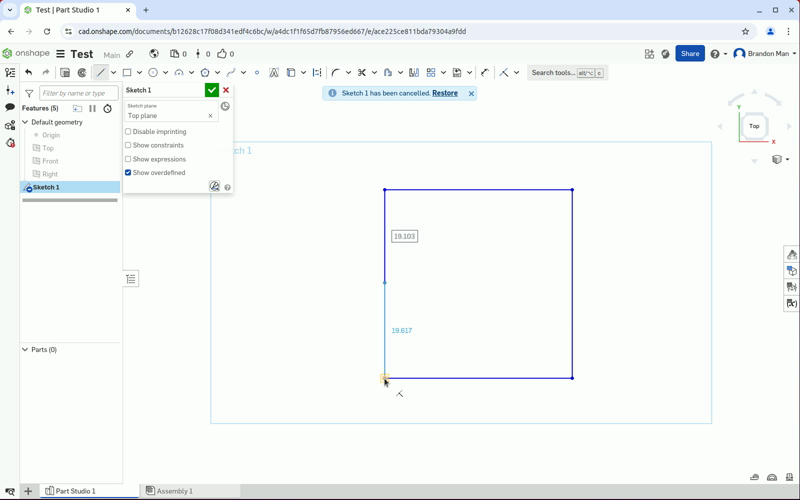
key(c)
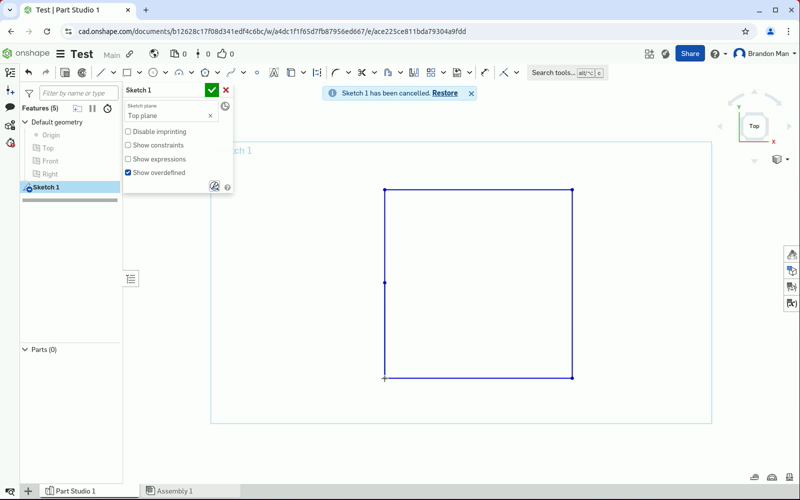
key_down(shift)
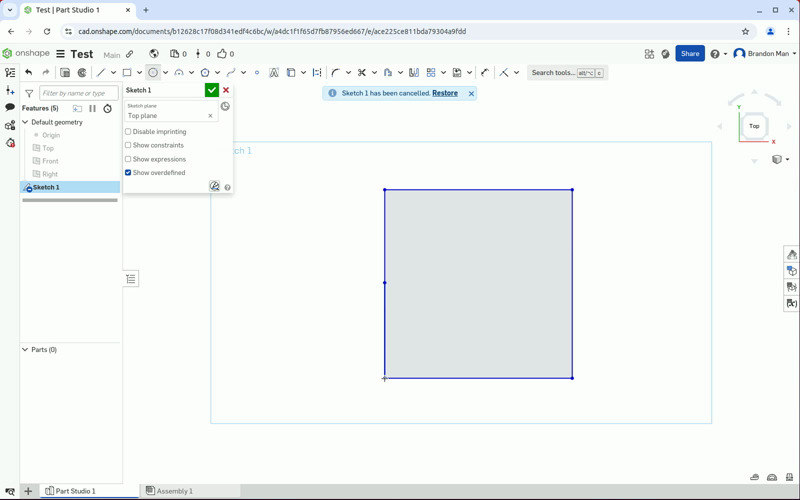
mouse_move(408, 354)
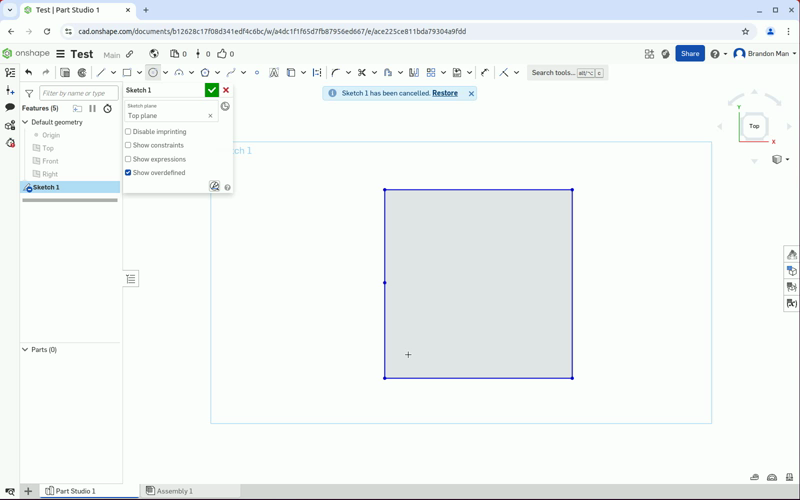
click(408, 354)
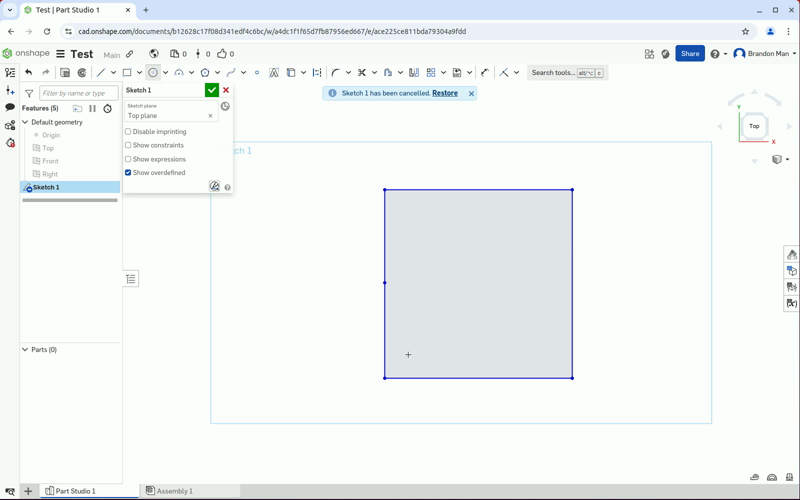
key_up(shift)
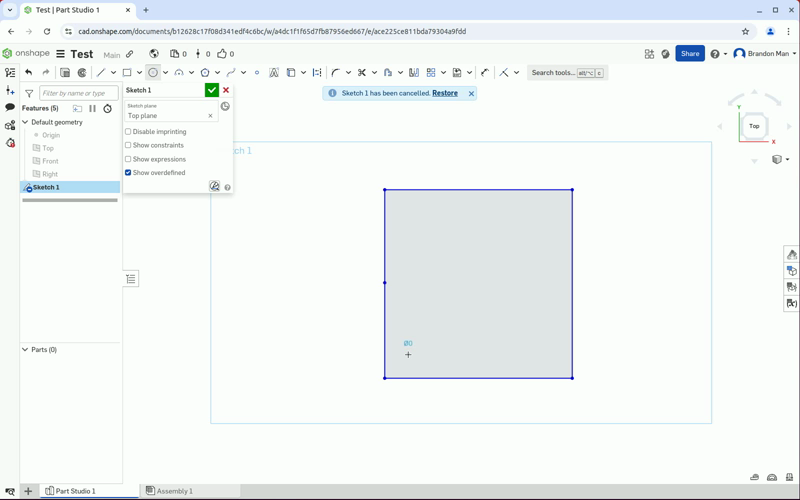
mouse_move(414, 354)
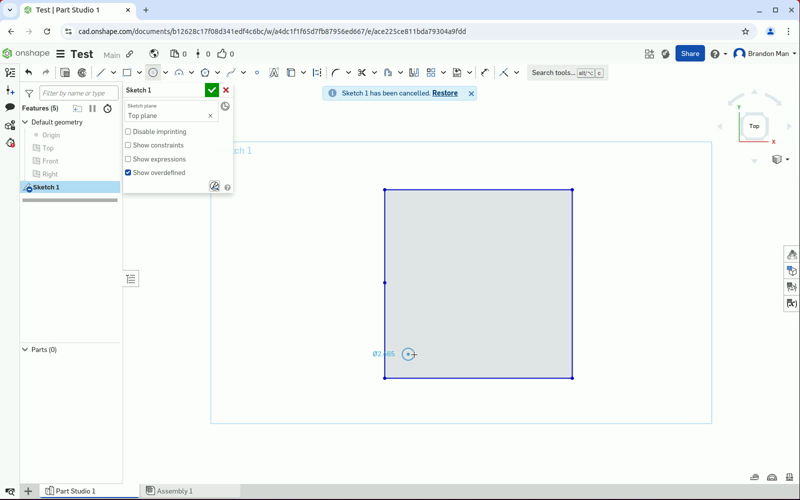
click(414, 354)
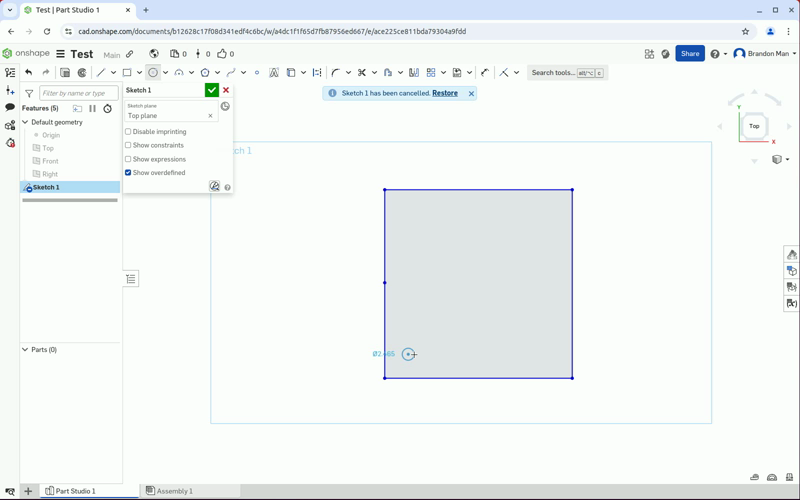
key(esc)
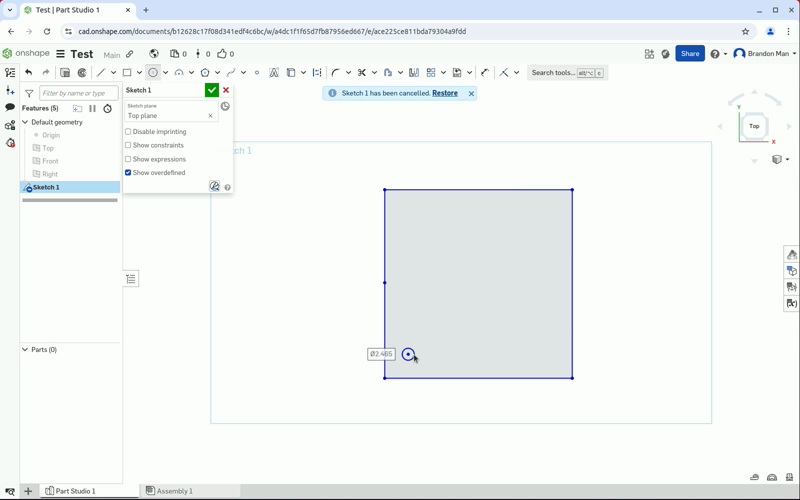
key(c)
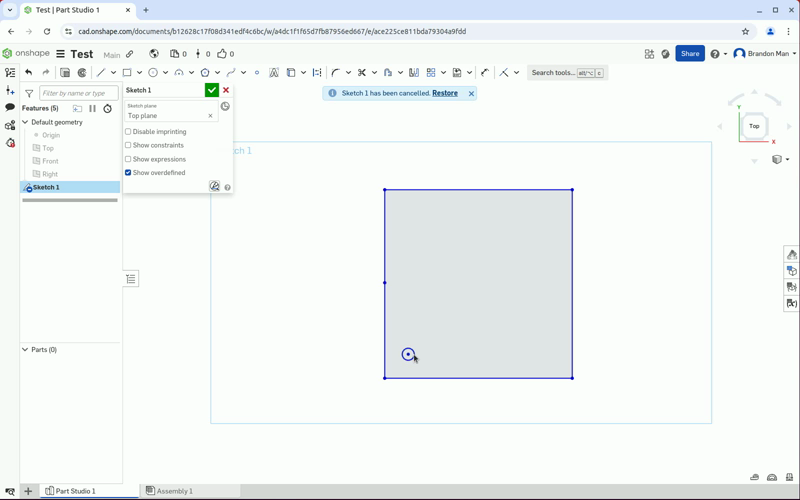
key_down(shift)
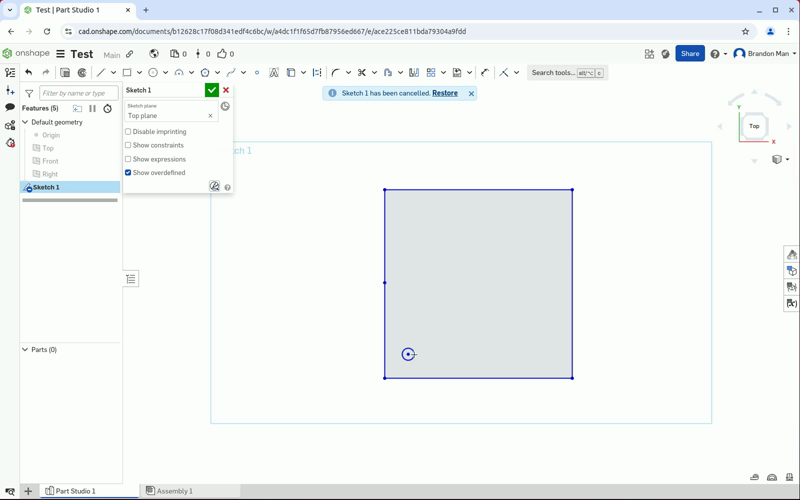
mouse_move(408, 213)
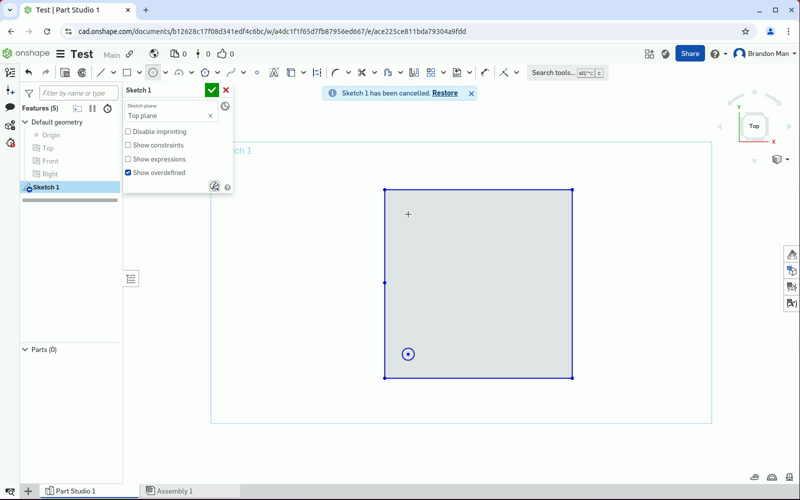
click(408, 213)
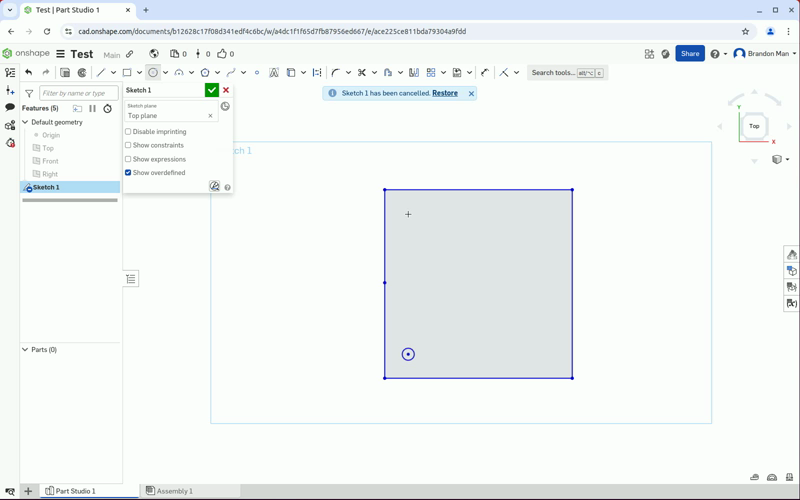
key_up(shift)
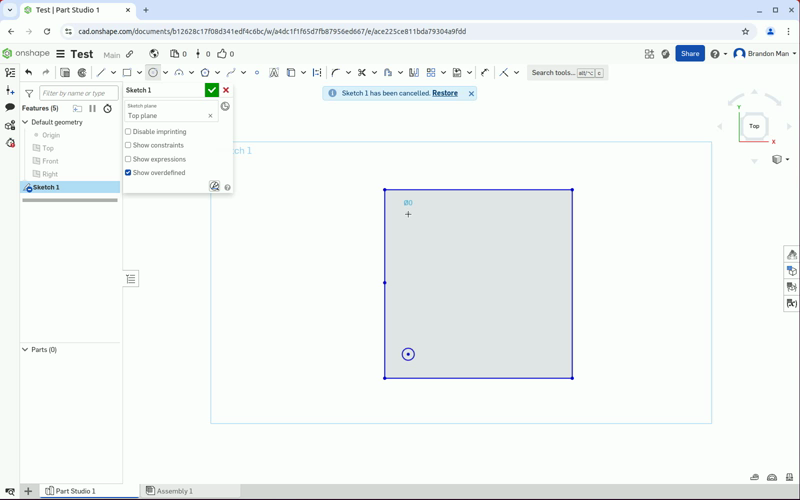
mouse_move(414, 213)
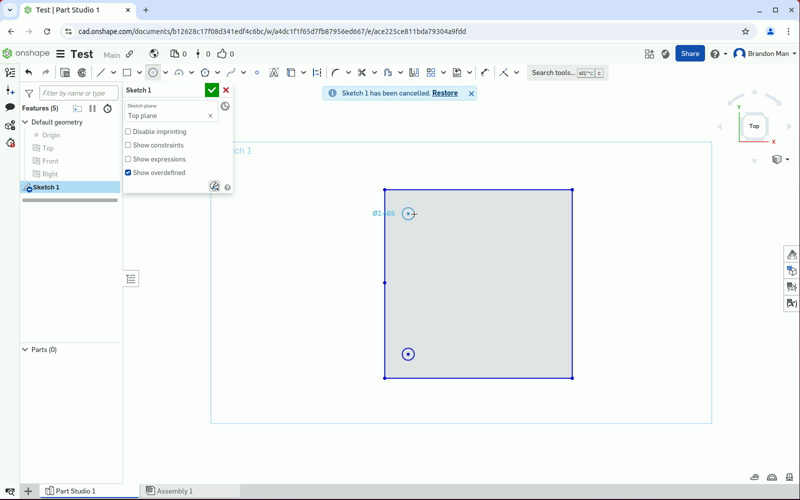
click(414, 213)
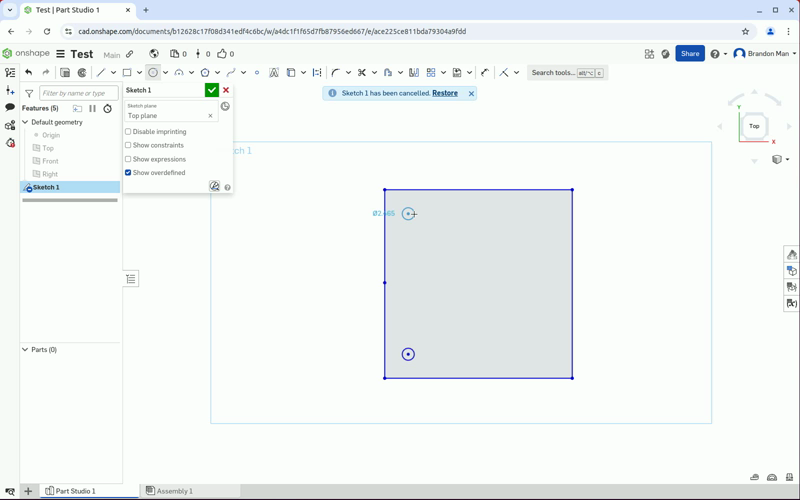
key(esc)
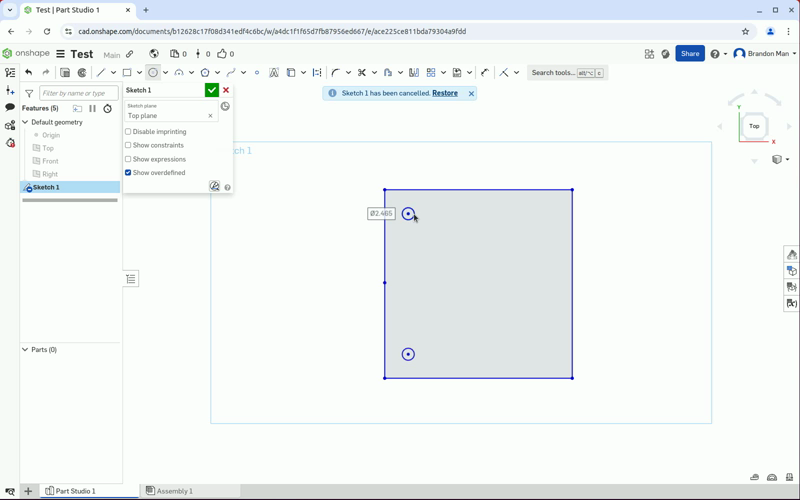
key(c)
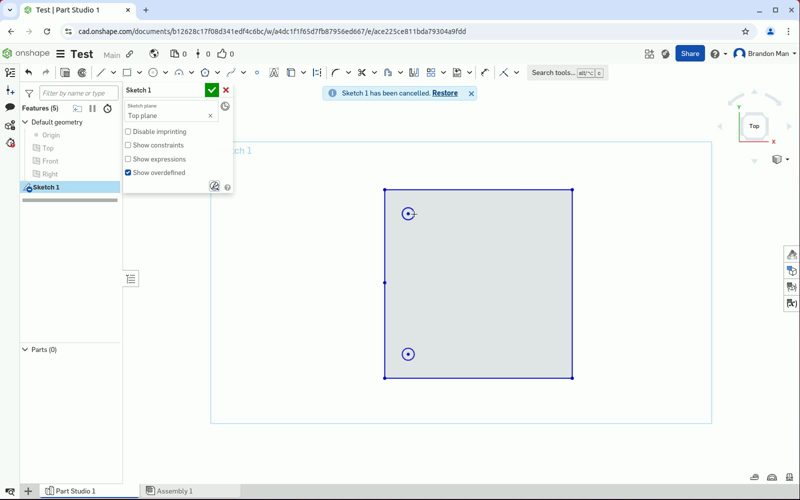
key_down(shift)
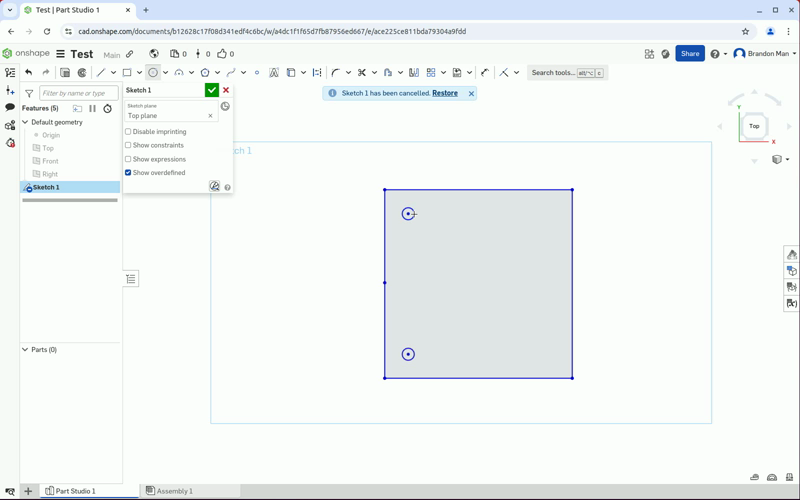
mouse_move(479, 282)
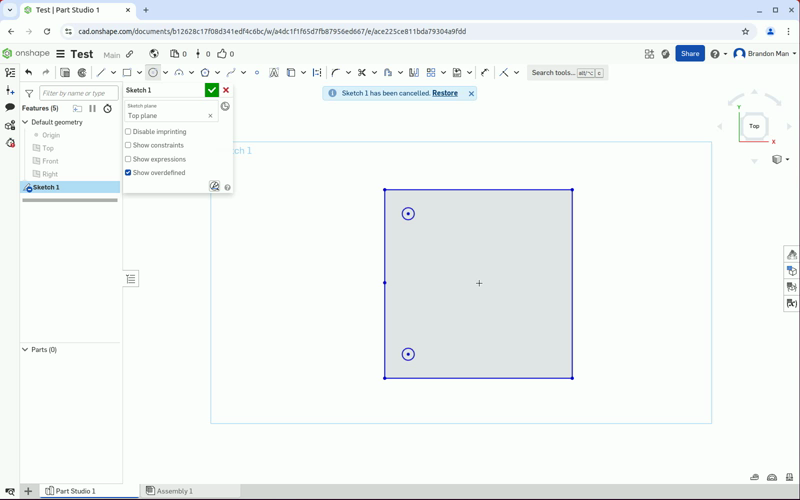
click(479, 282)
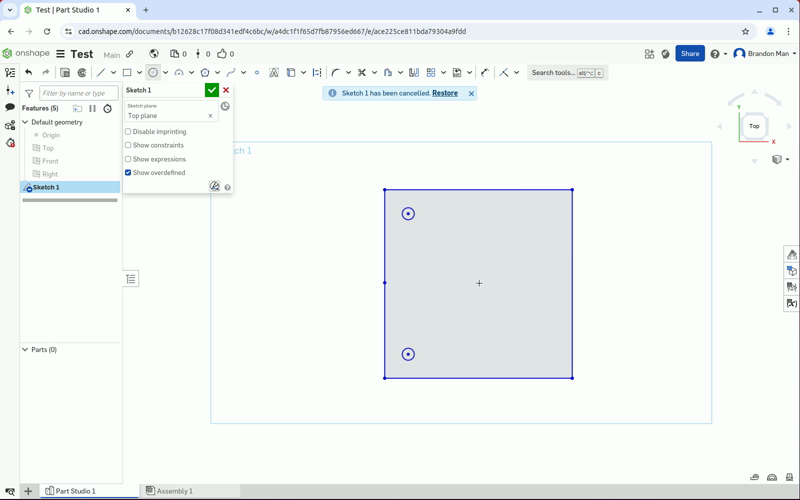
key_up(shift)
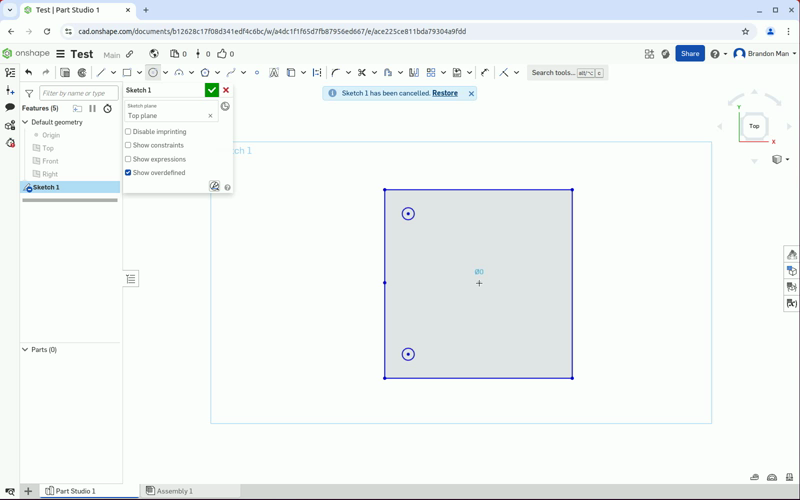
mouse_move(536, 282)
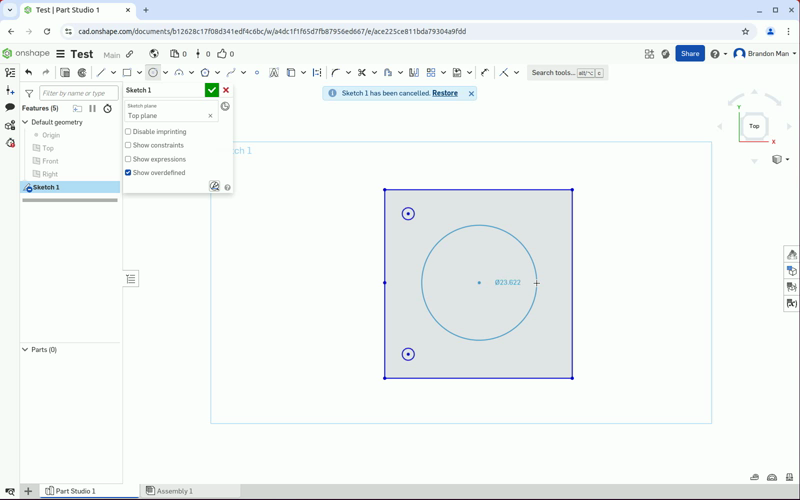
click(536, 282)
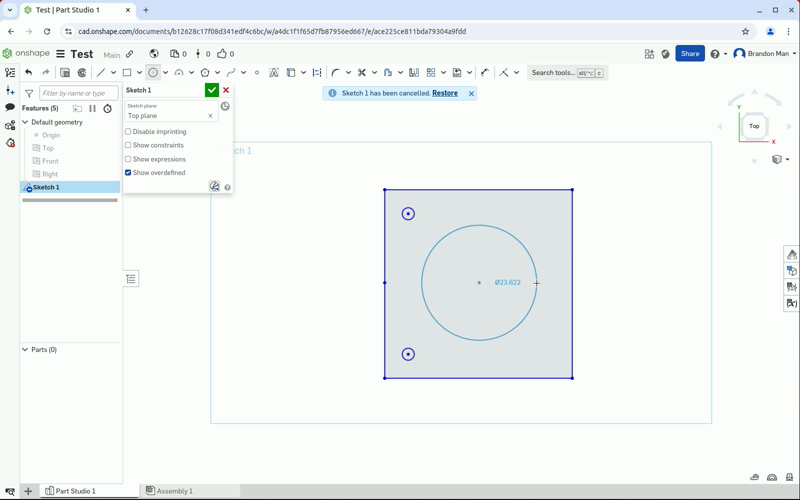
key(esc)
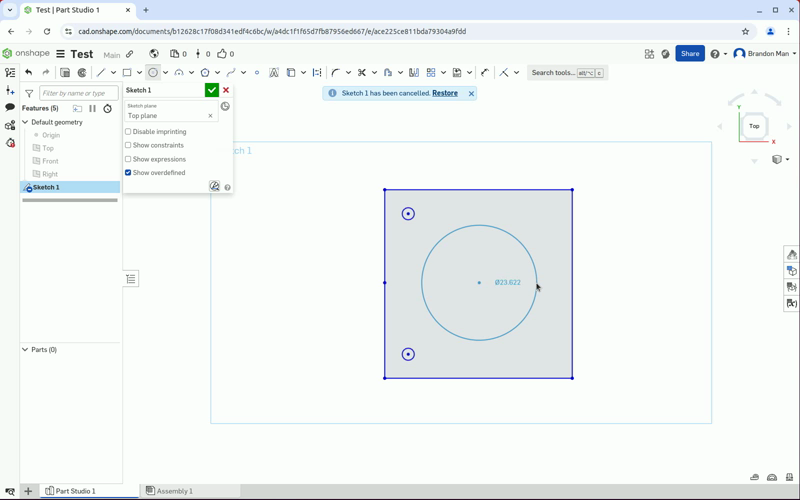
key(c)
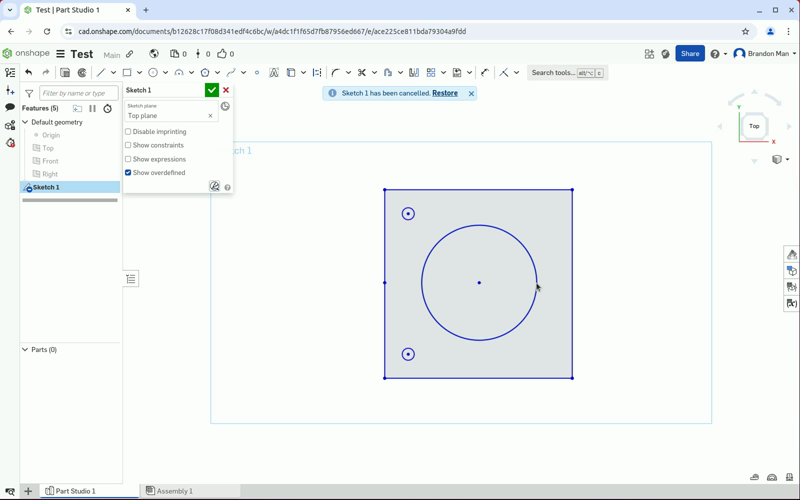
key_down(shift)
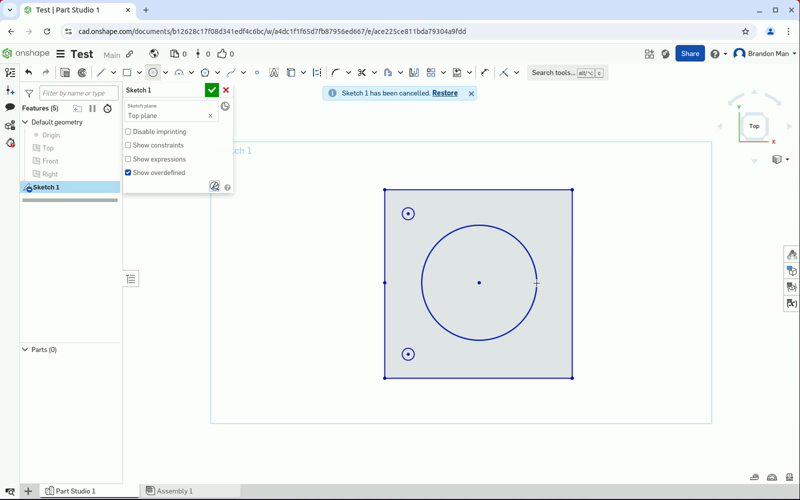
mouse_move(548, 354)
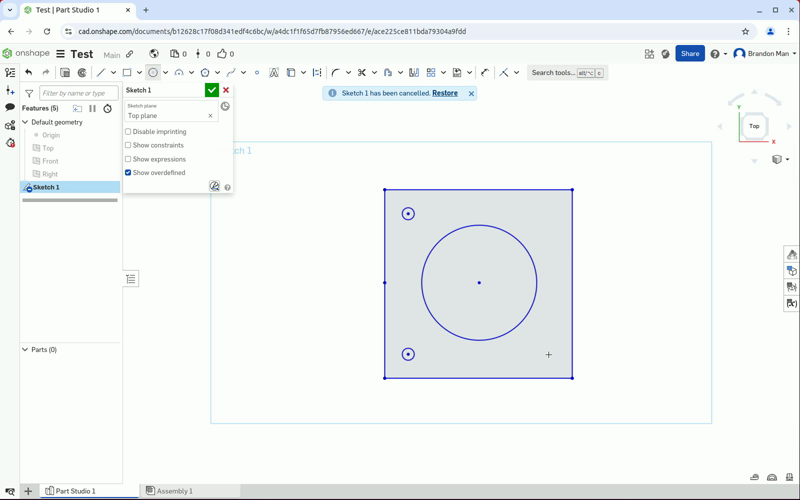
click(548, 354)
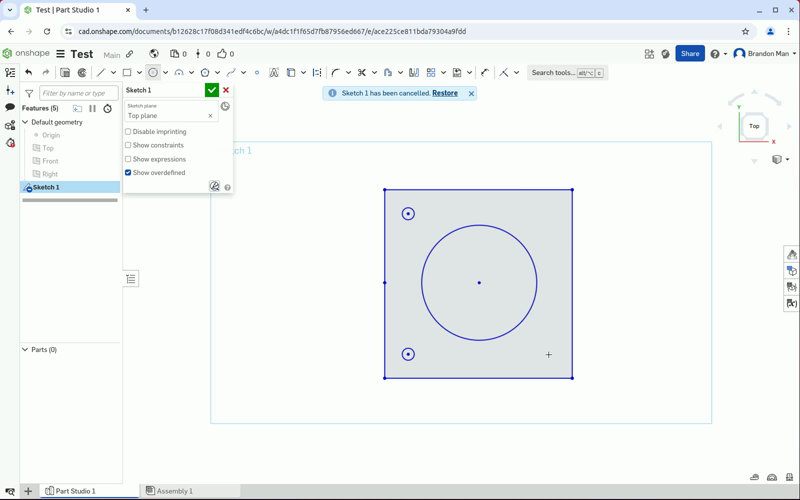
key_up(shift)
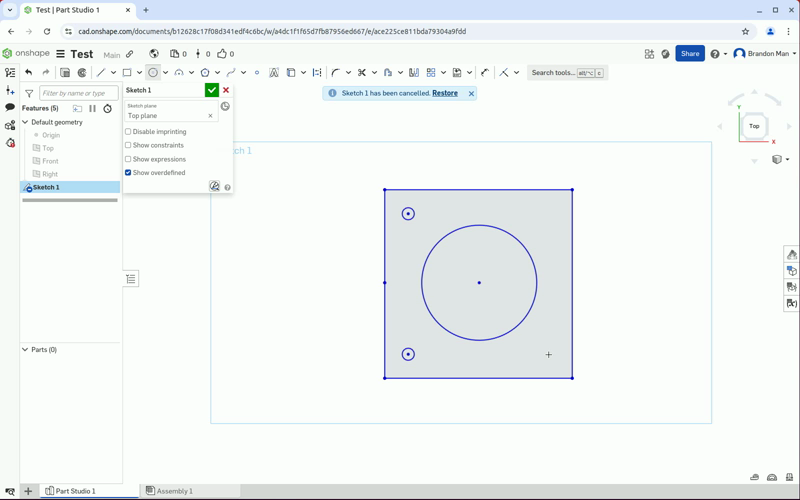
mouse_move(554, 354)
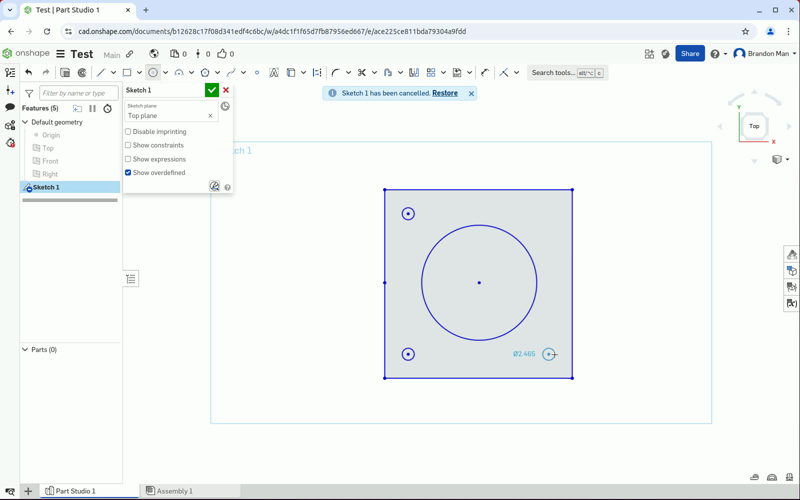
click(554, 354)
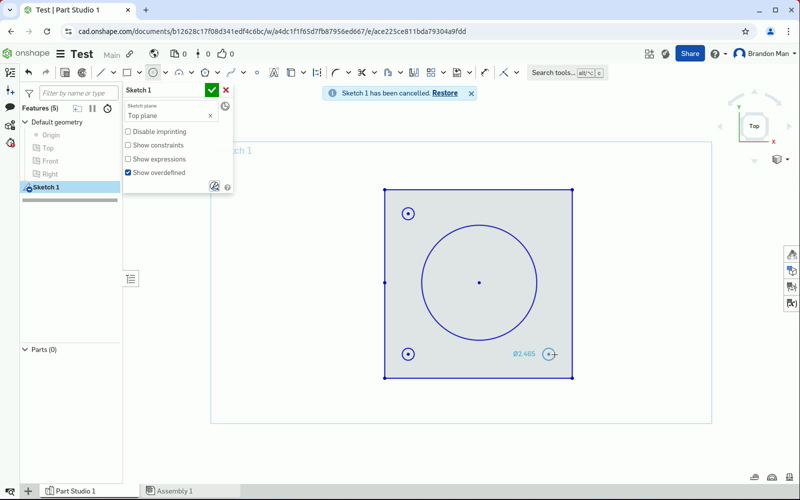
key(esc)
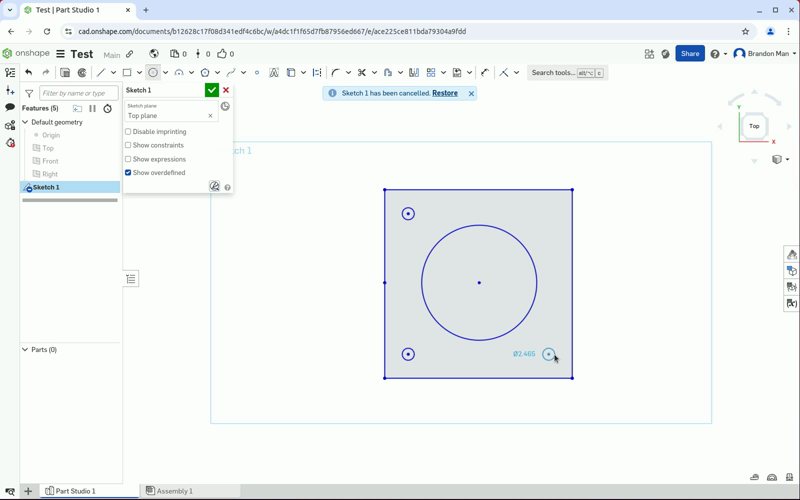
key(c)
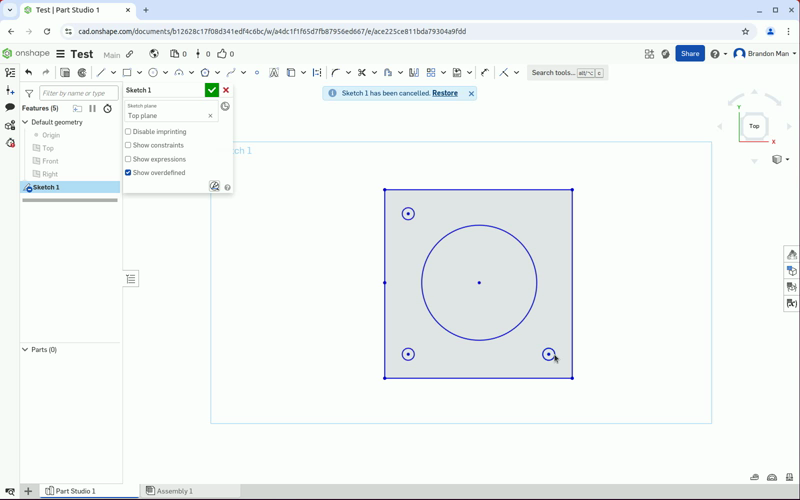
key_down(shift)
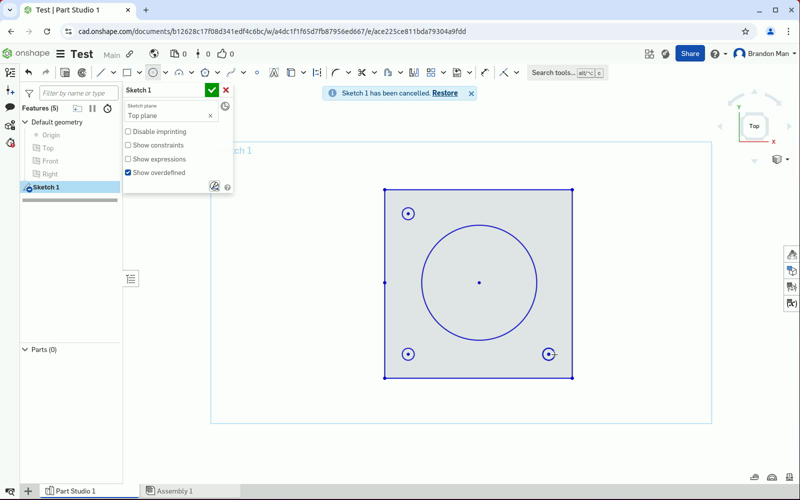
mouse_move(548, 213)
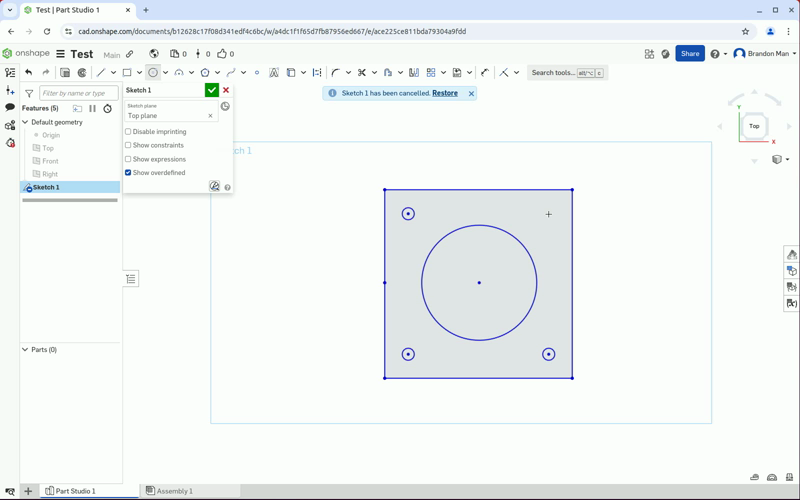
click(548, 213)
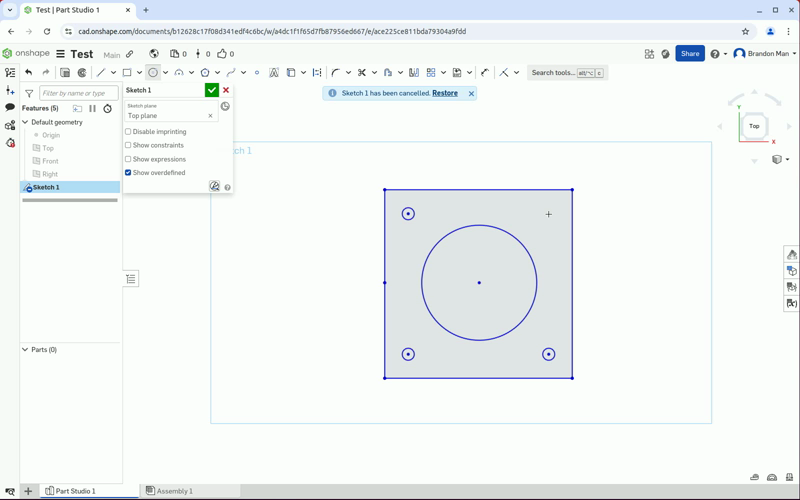
key_up(shift)
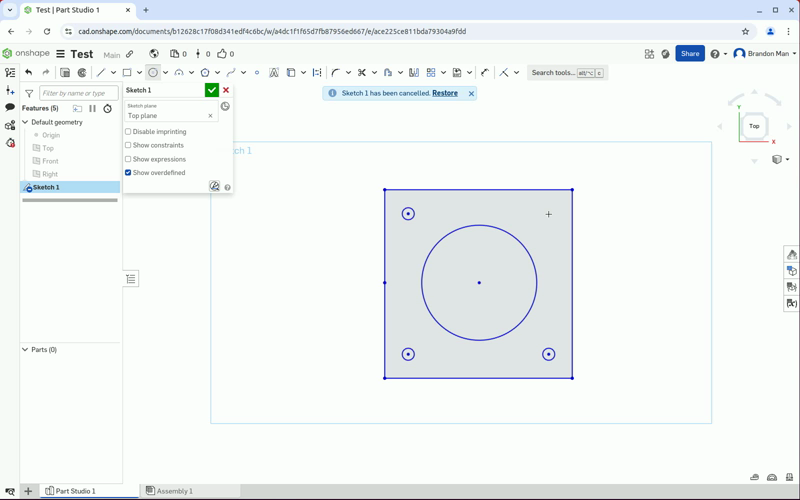
mouse_move(554, 213)
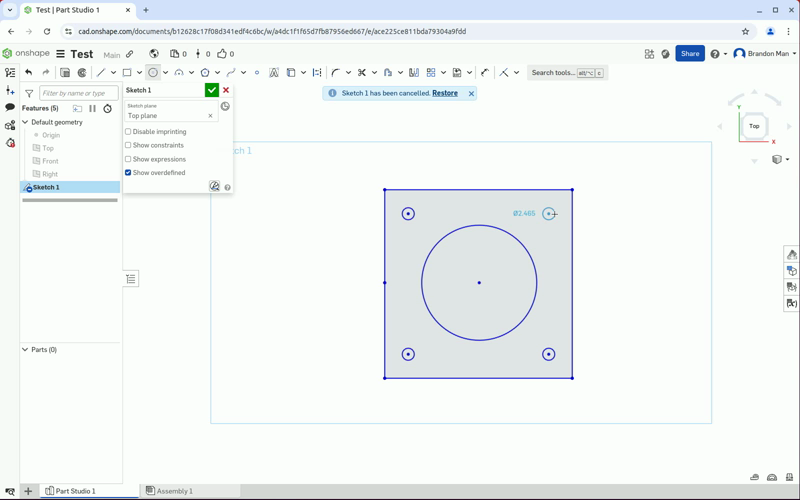
click(554, 213)
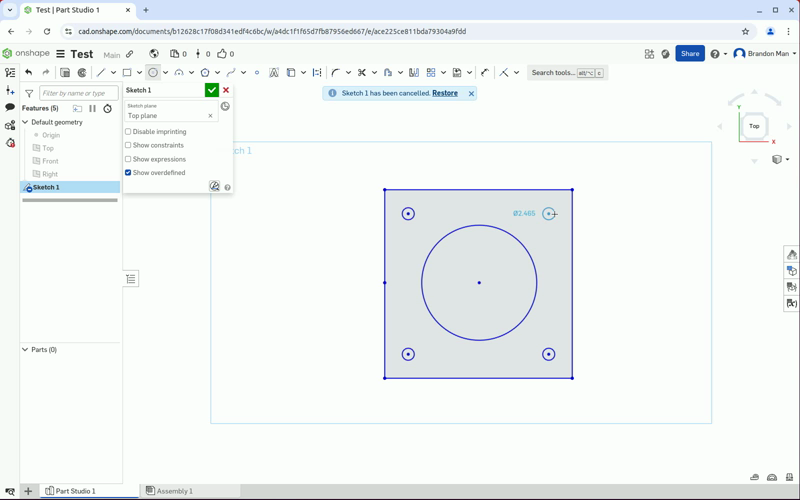
key(esc)
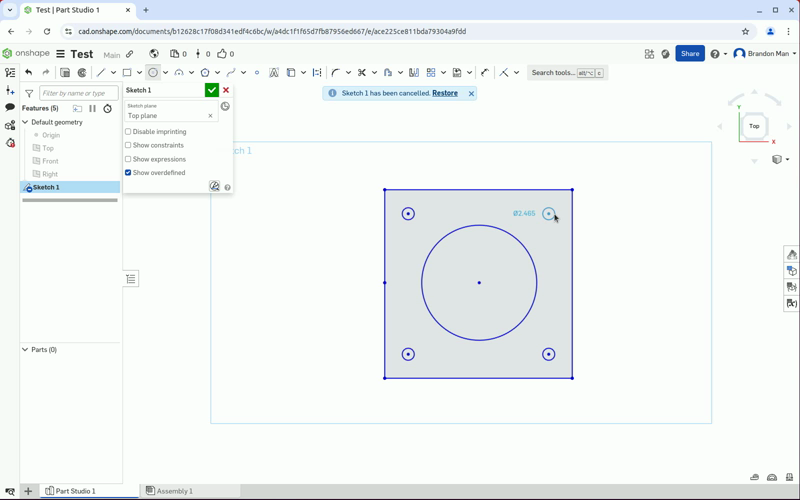
mouse_move(518, 361)
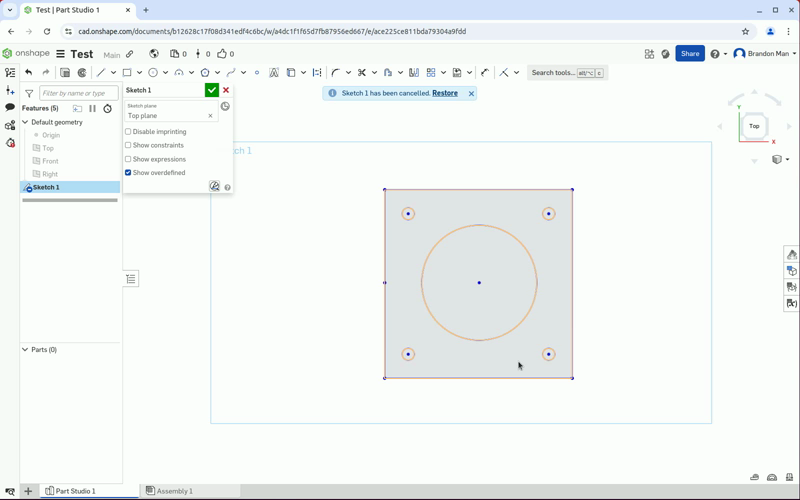
click(518, 361)
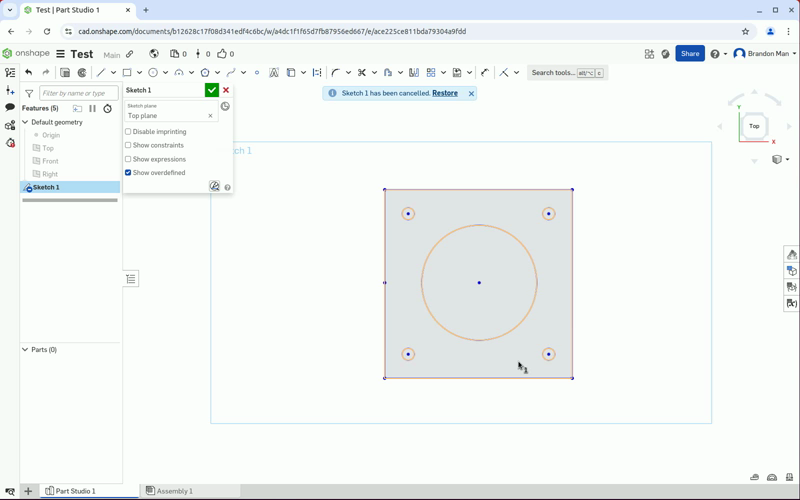
mouse_move(73, 352)
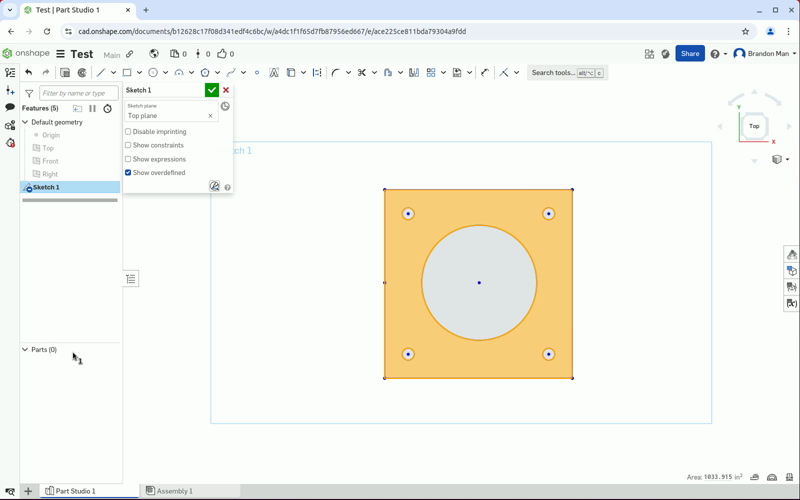
key(shift+y)
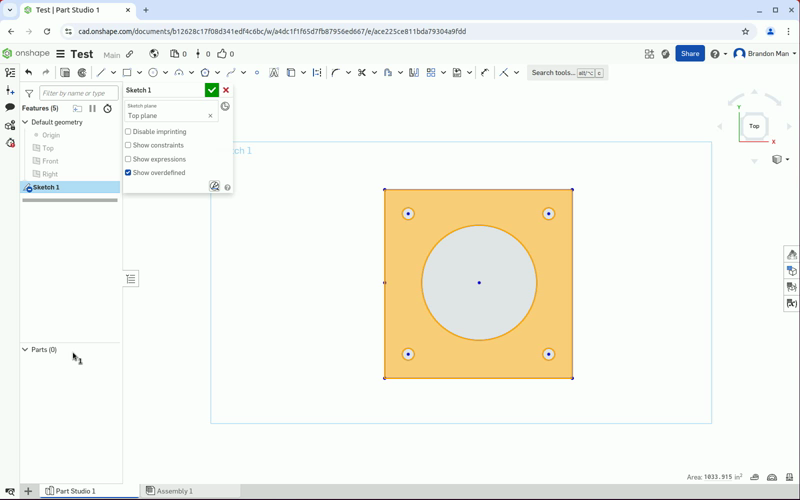
key(shift+e)
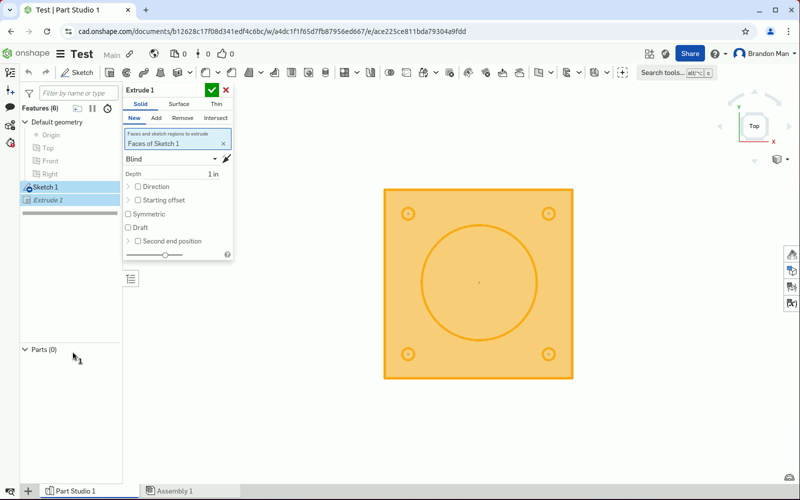
mouse_move(143, 106)
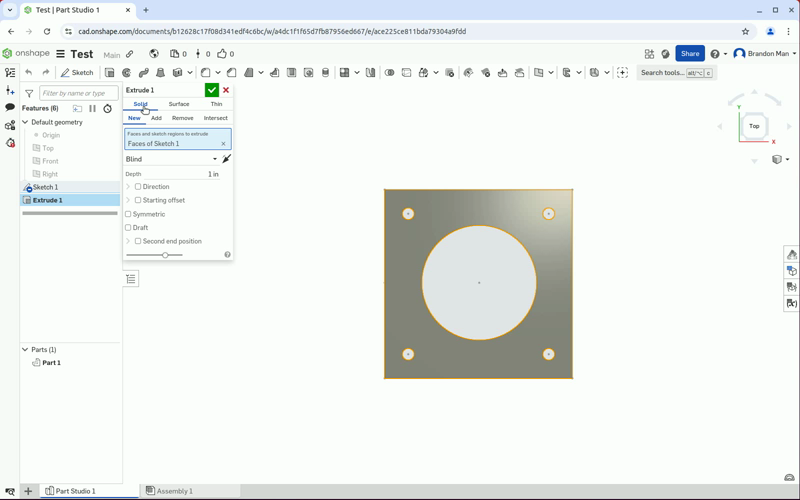
click(143, 106)
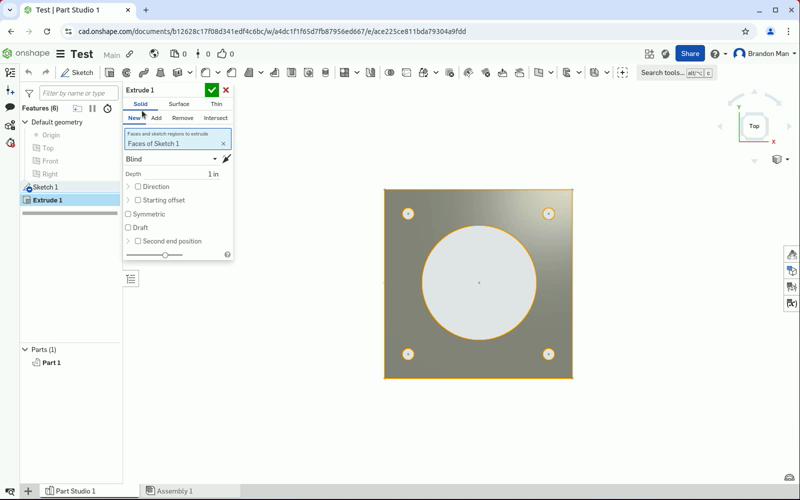
mouse_move(137, 120)
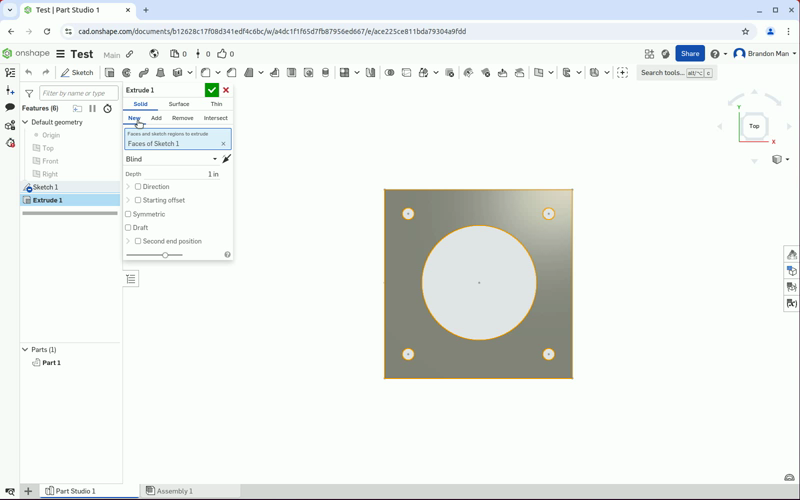
click(137, 120)
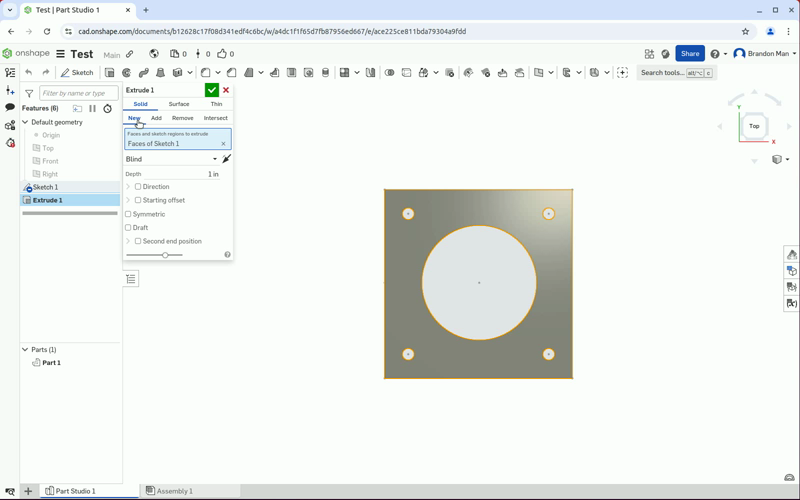
key(tab, 4)
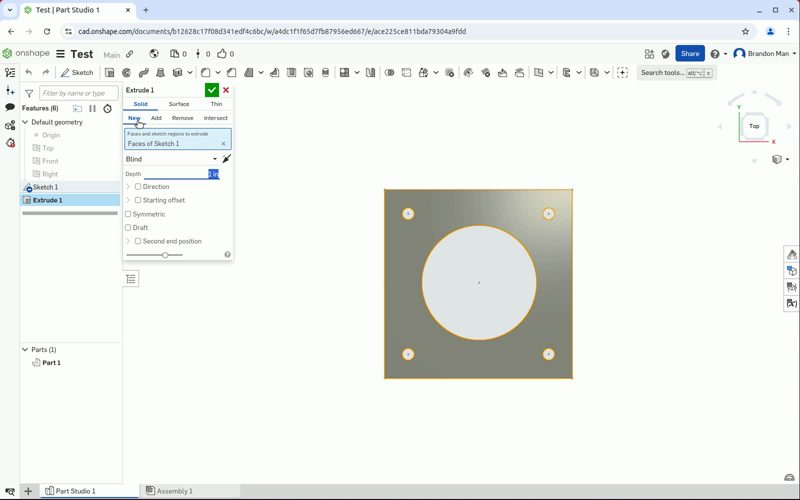
text(4.814)
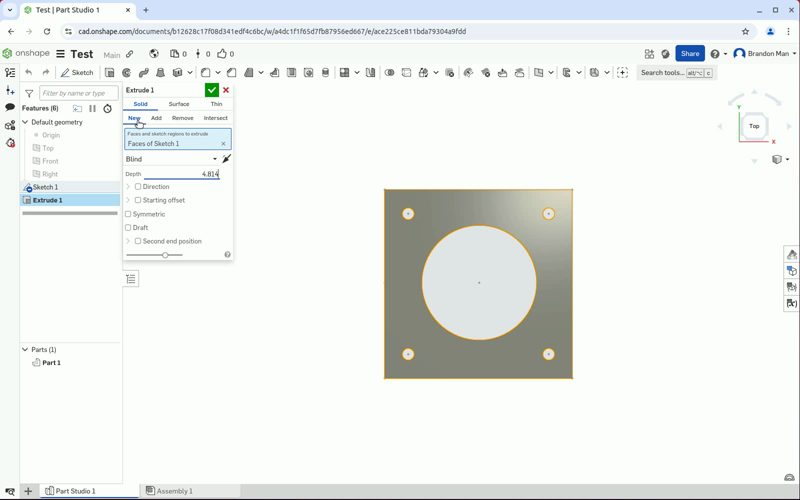
key(enter)
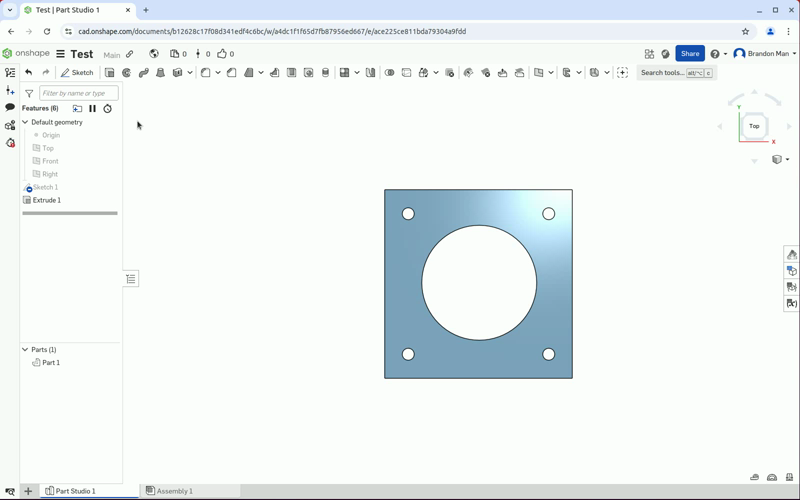
key(shift+h)
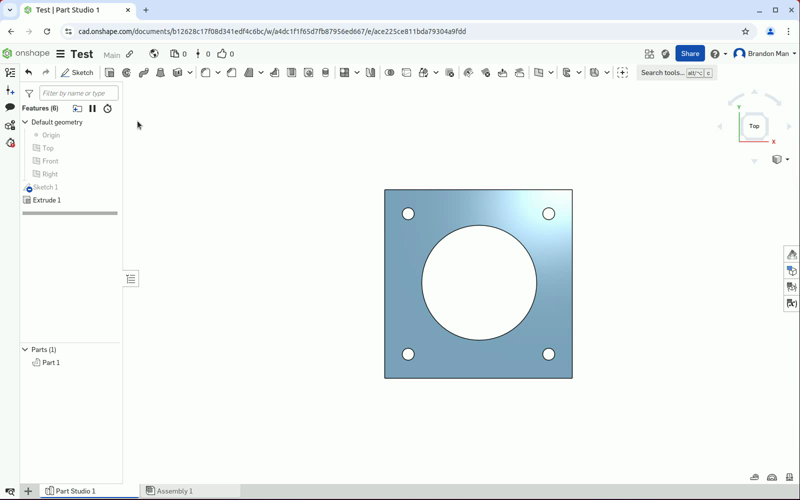
key(shift+h)
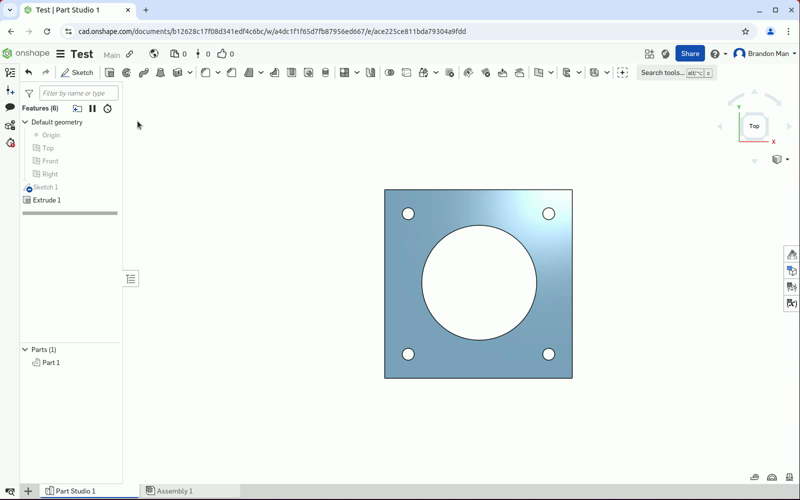
mouse_move(73, 189)
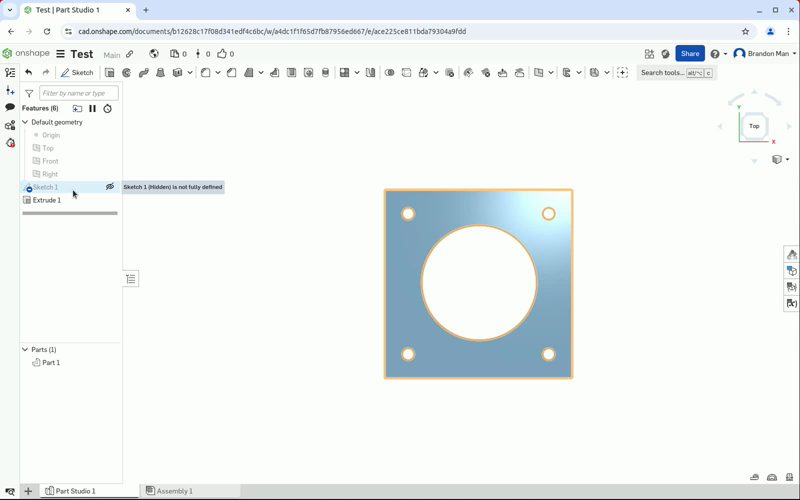
click(73, 189)
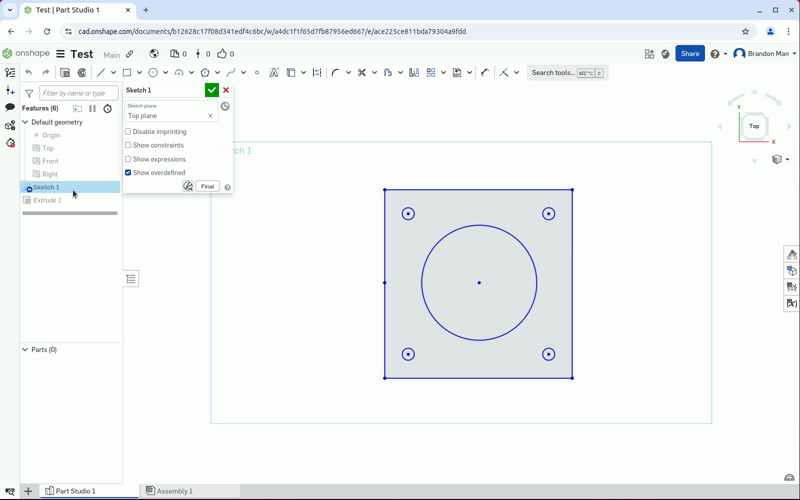
mouse_move(229, 92)
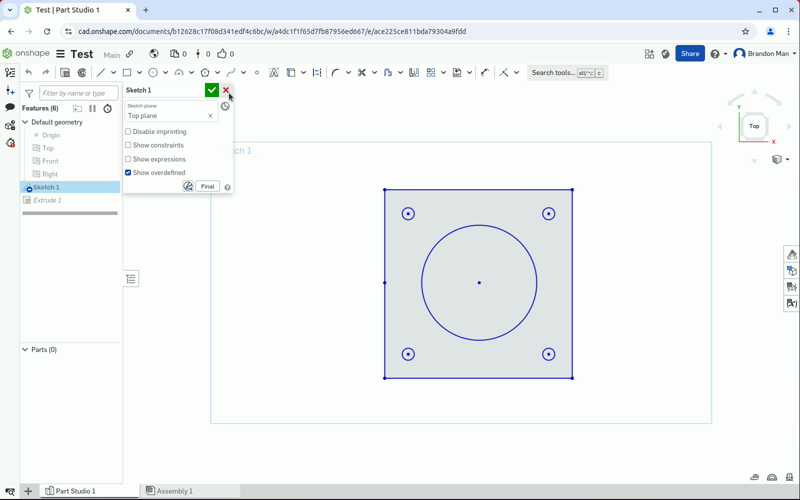
click(229, 92)
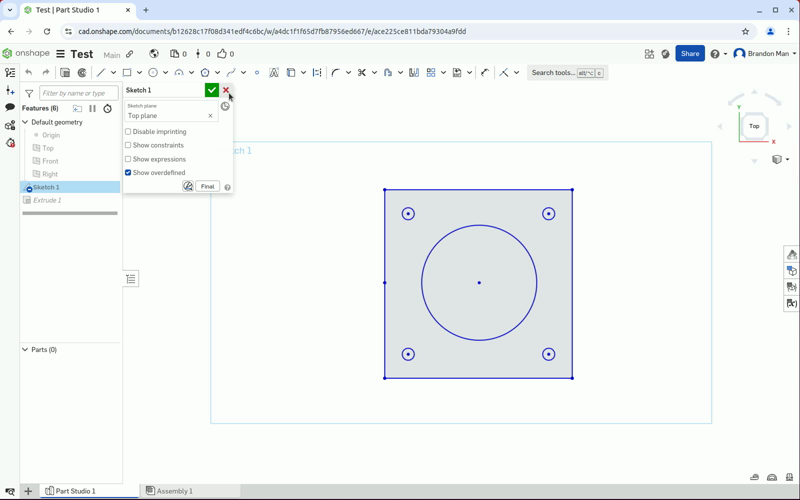
key(shift+s)
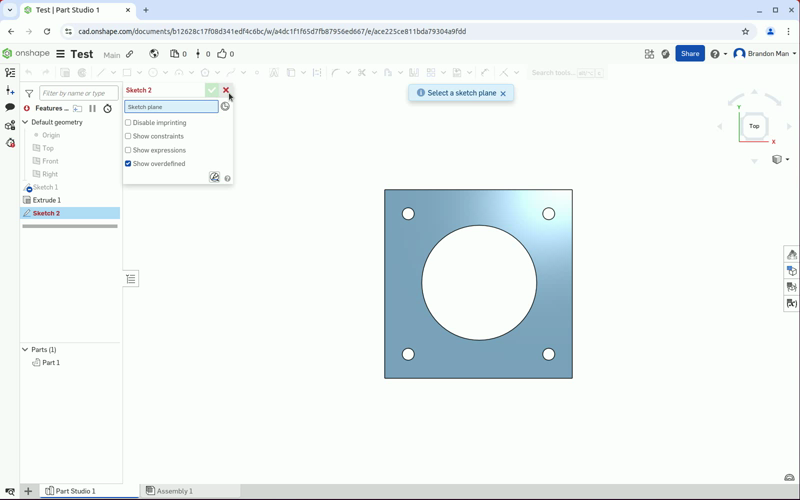
mouse_move(73, 150)
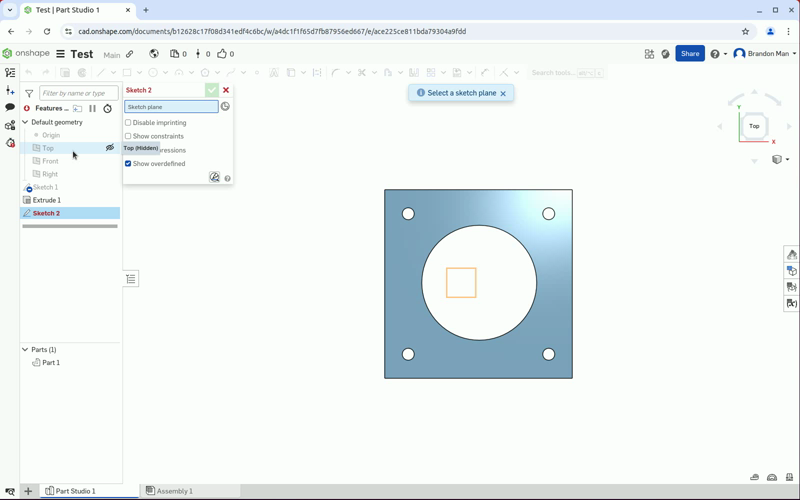
click(73, 150)
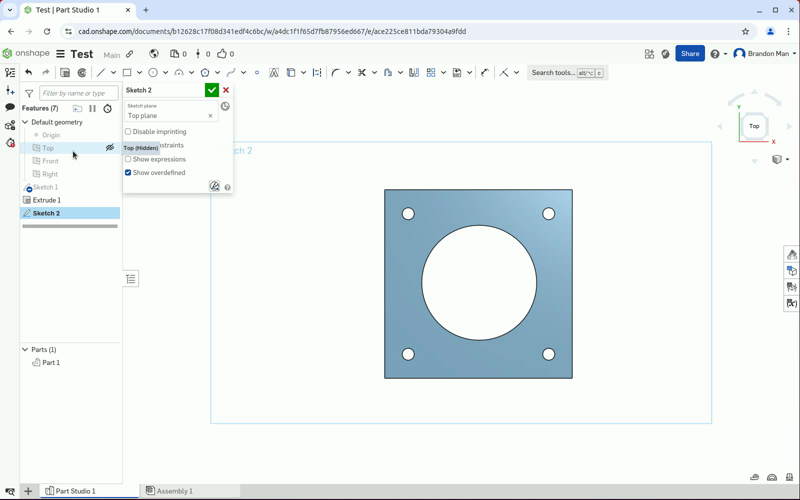
mouse_move(73, 352)
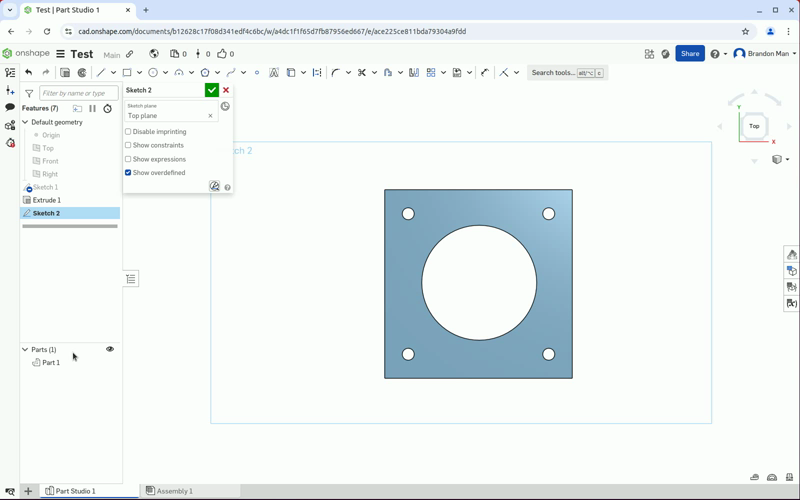
key(y)
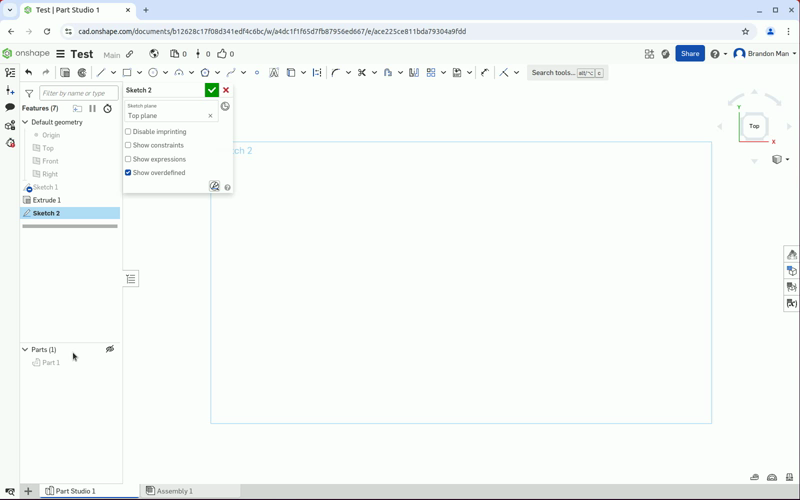
key(c)
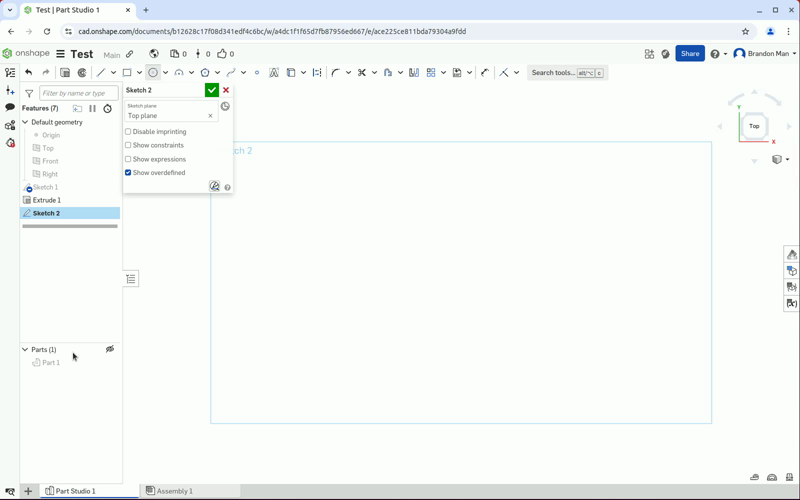
key_down(shift)
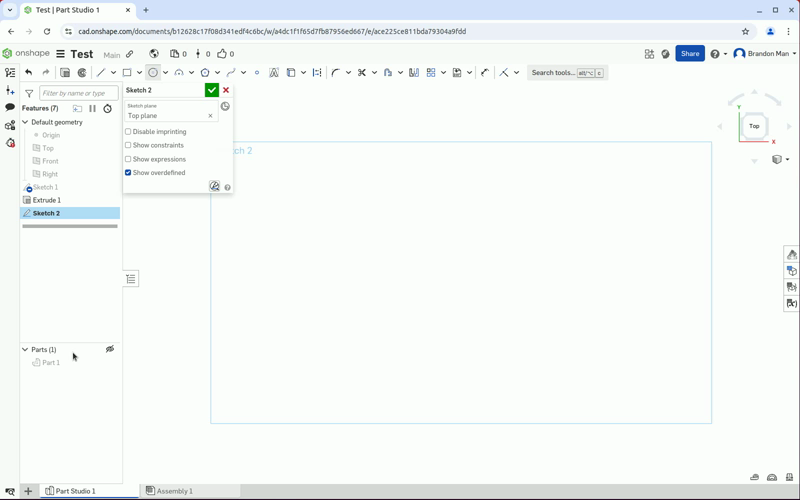
mouse_move(478, 282)
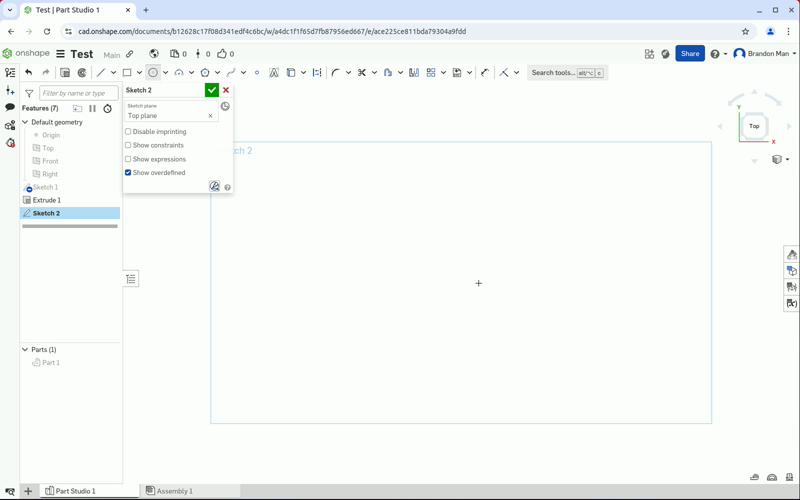
click(478, 282)
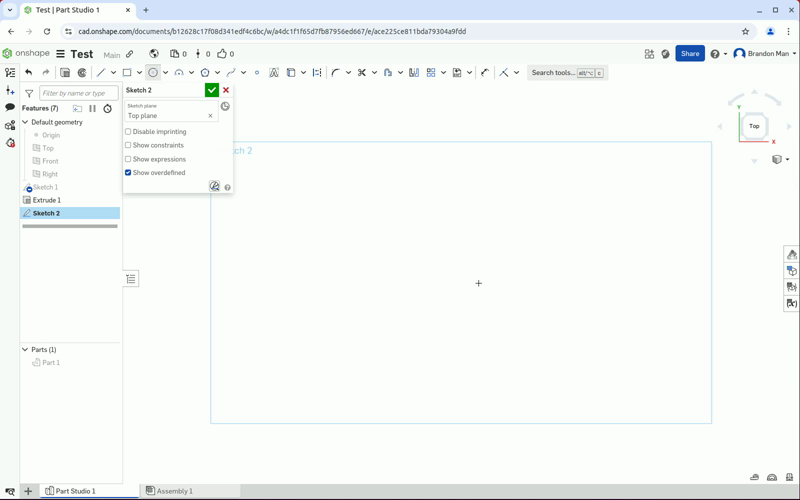
key_up(shift)
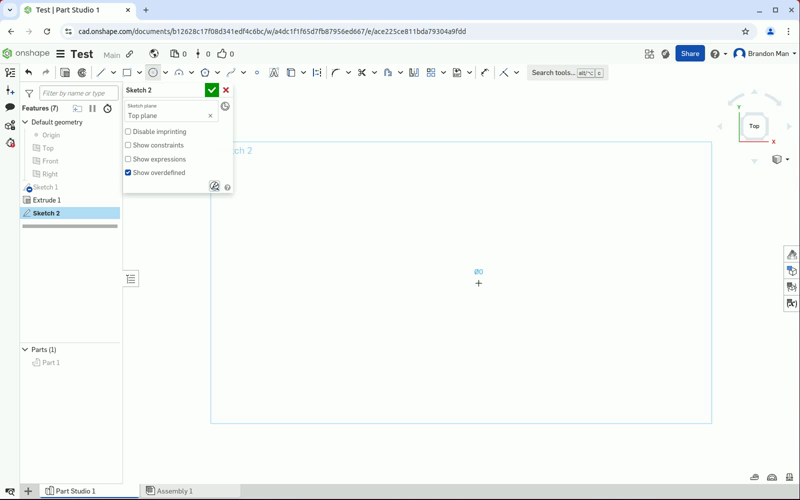
mouse_move(536, 282)
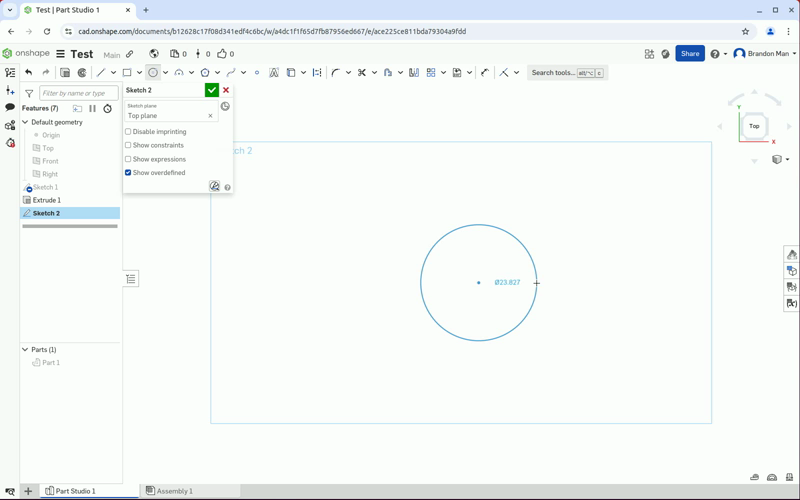
click(536, 282)
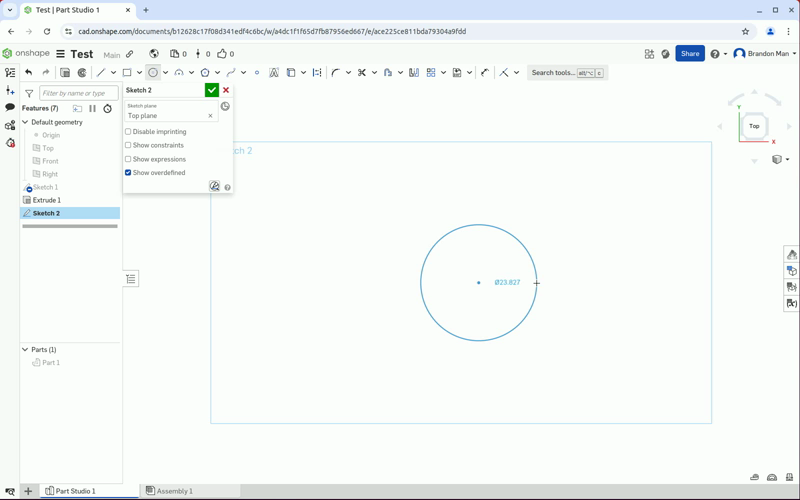
key(esc)
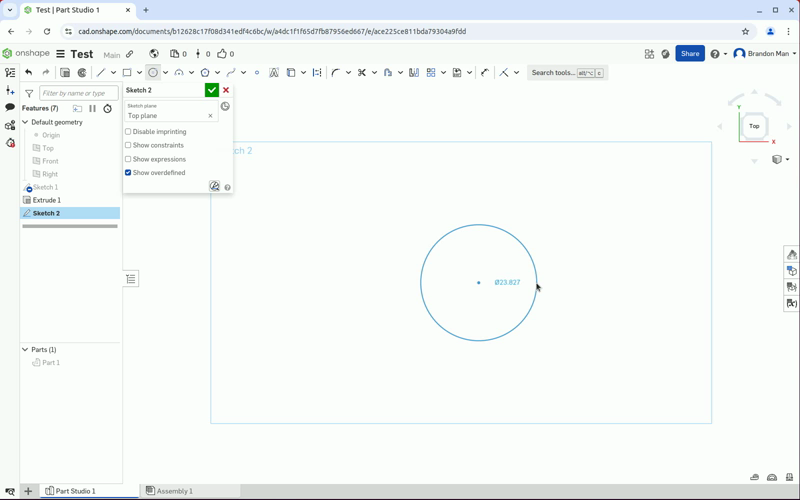
key(c)
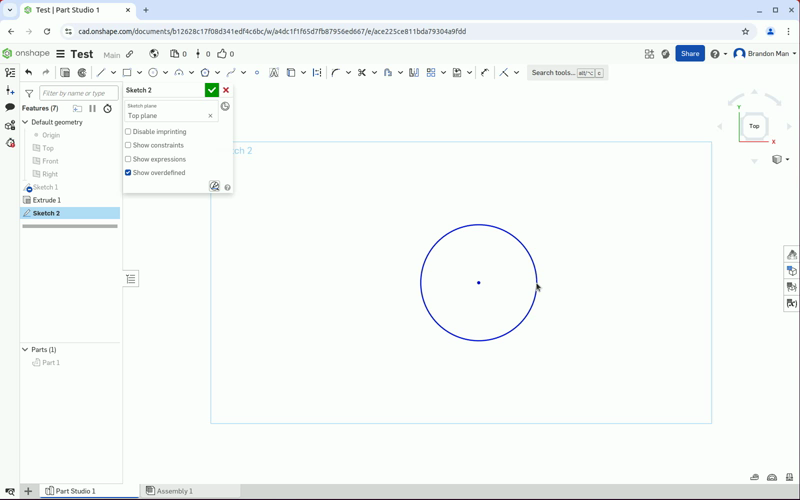
key_down(shift)
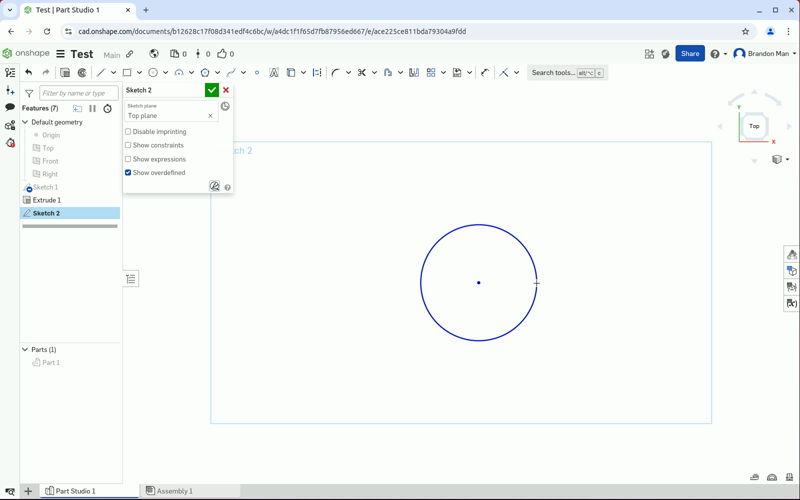
mouse_move(478, 282)
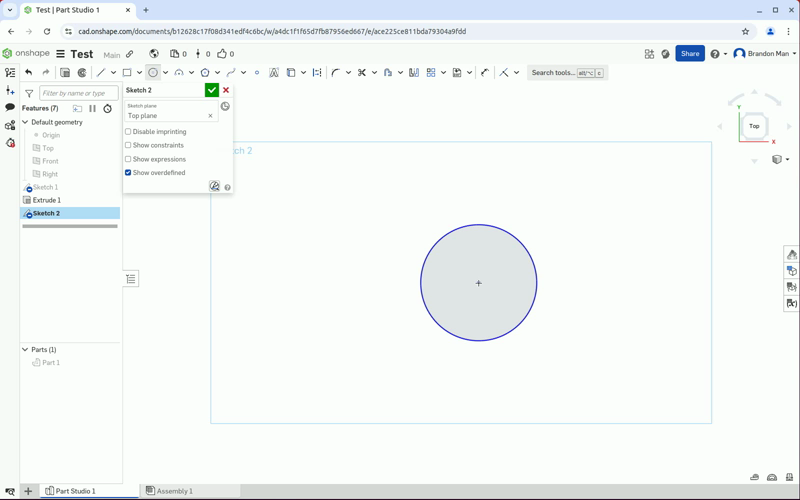
click(478, 282)
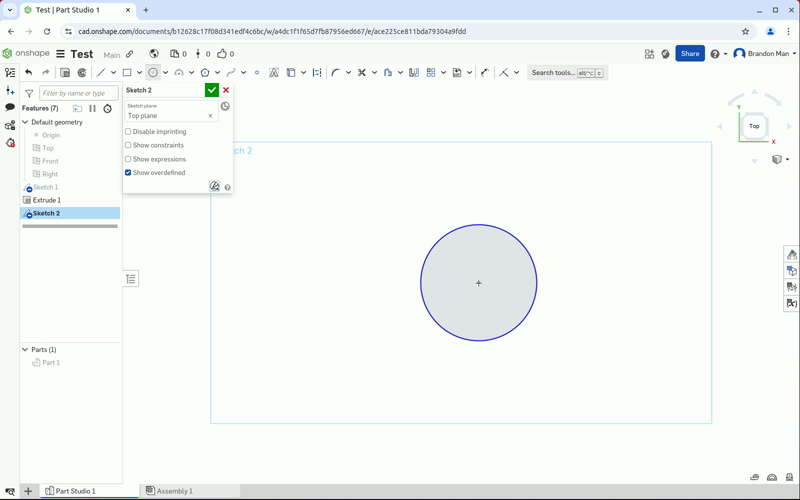
key_up(shift)
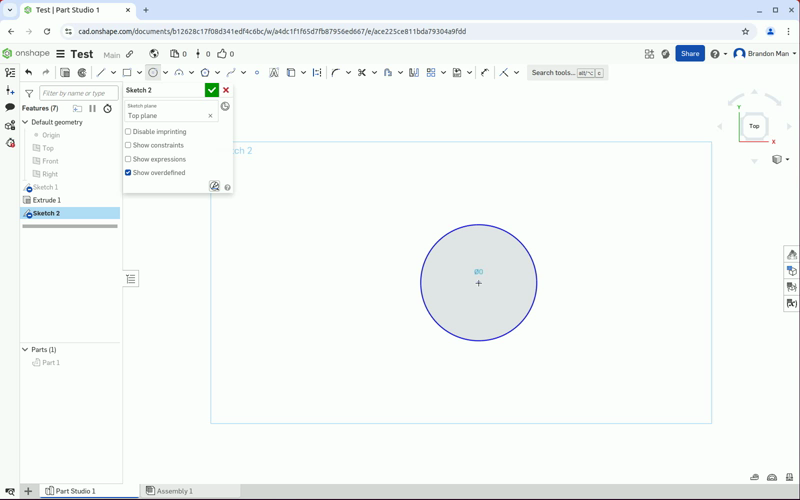
mouse_move(512, 282)
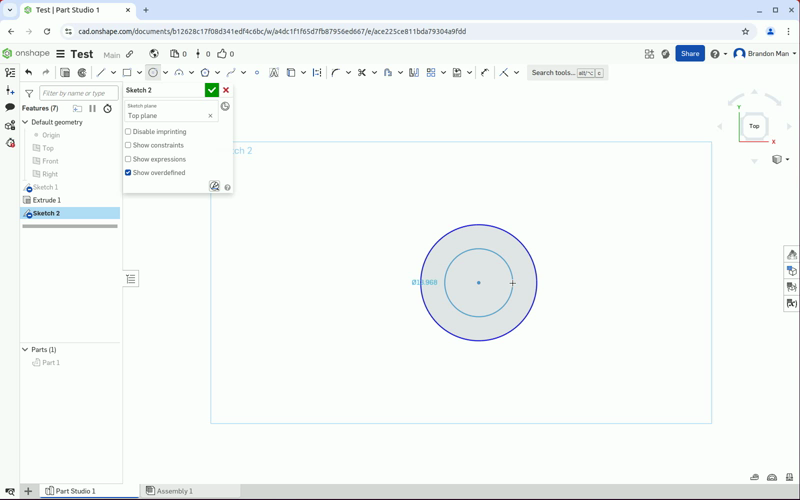
click(512, 282)
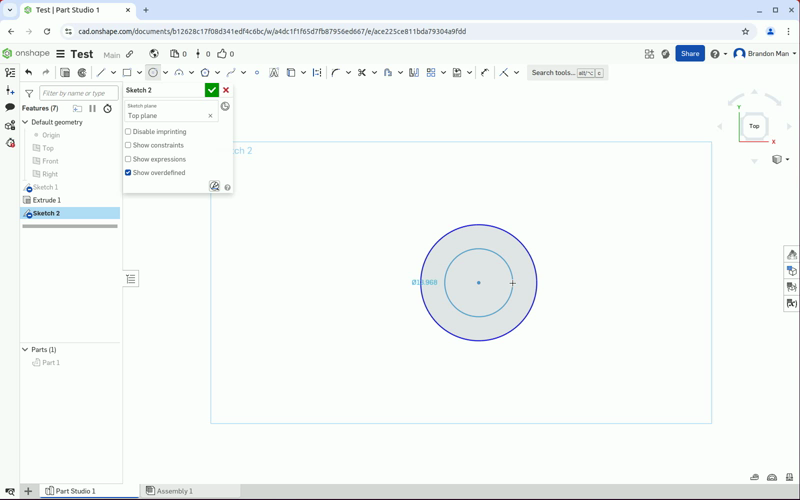
key(esc)
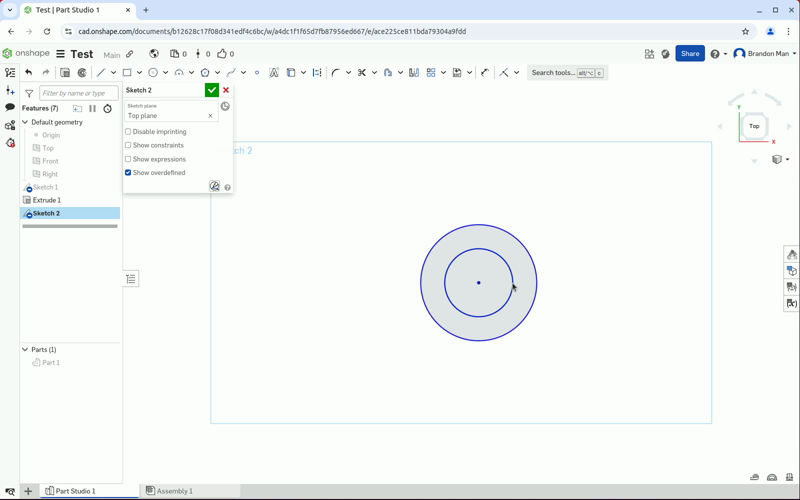
mouse_move(509, 306)
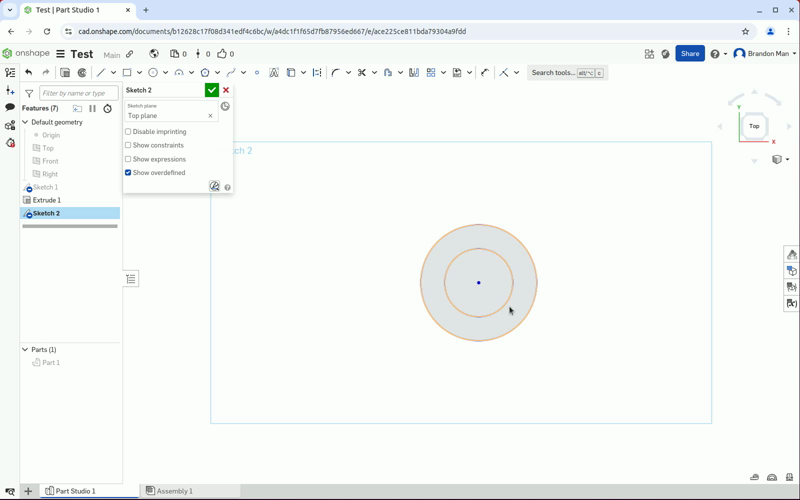
click(509, 306)
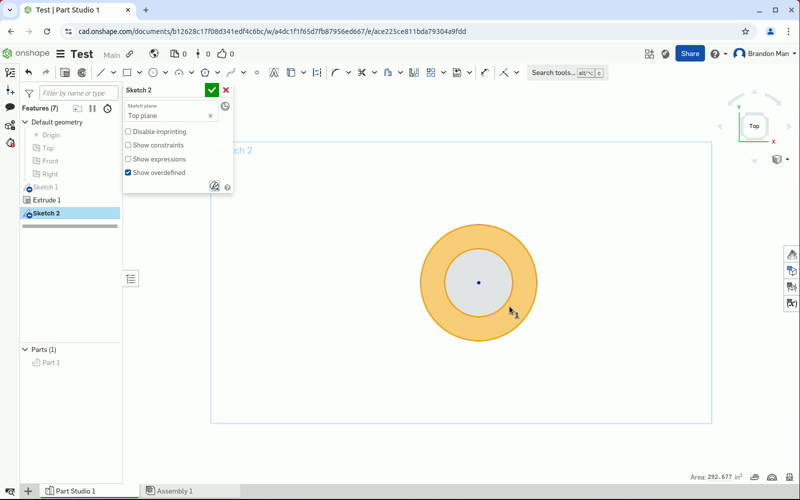
mouse_move(73, 352)
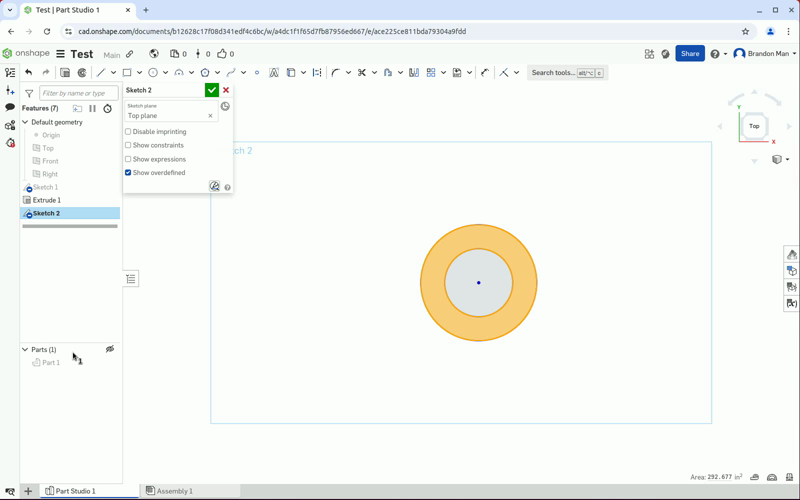
key(shift+y)
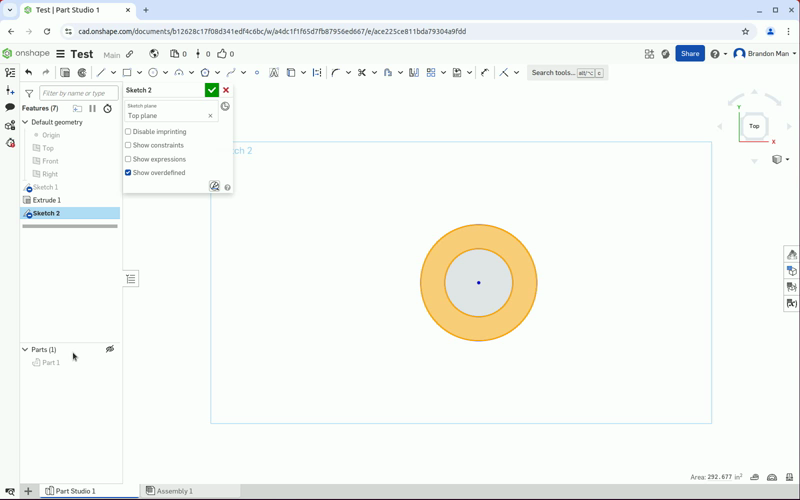
key(shift+e)
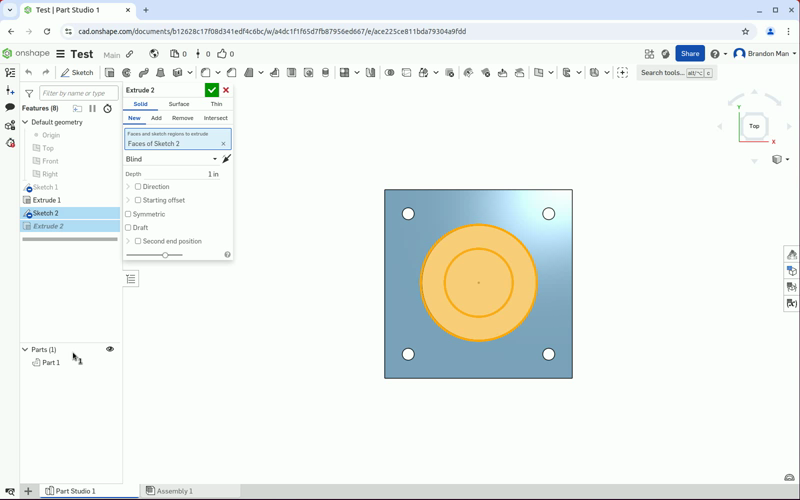
mouse_move(143, 106)
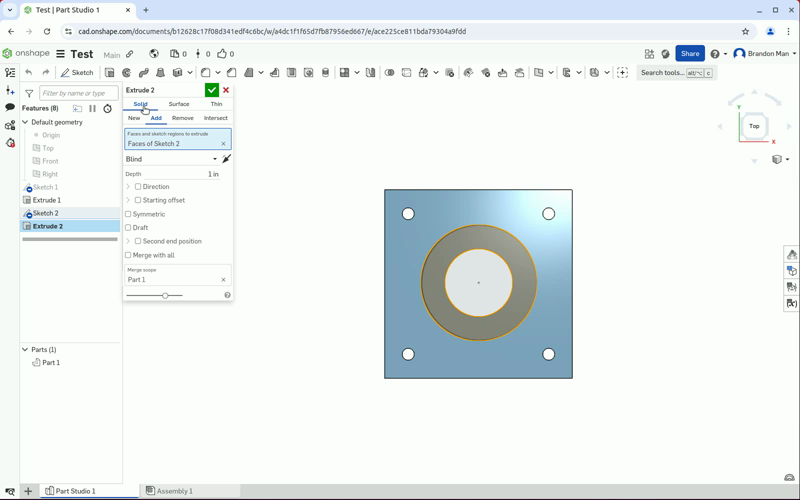
click(143, 106)
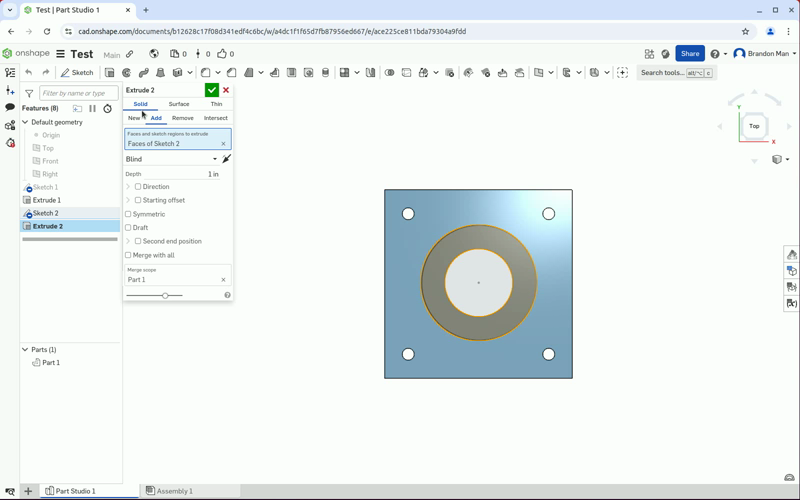
mouse_move(137, 120)
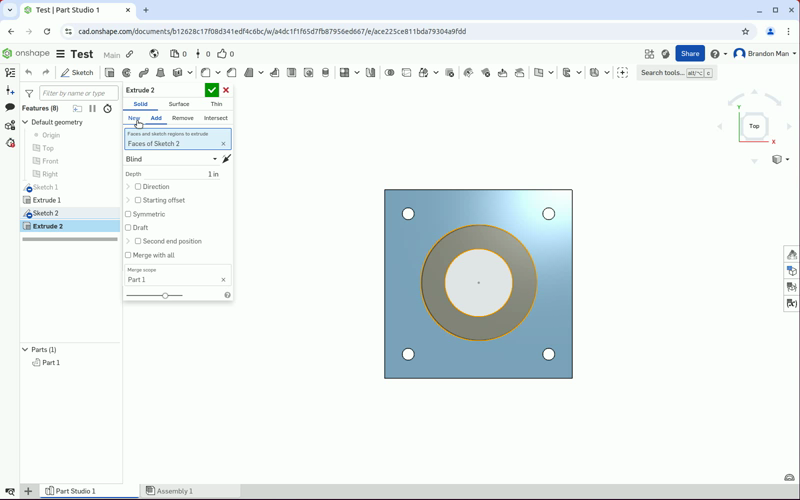
click(137, 120)
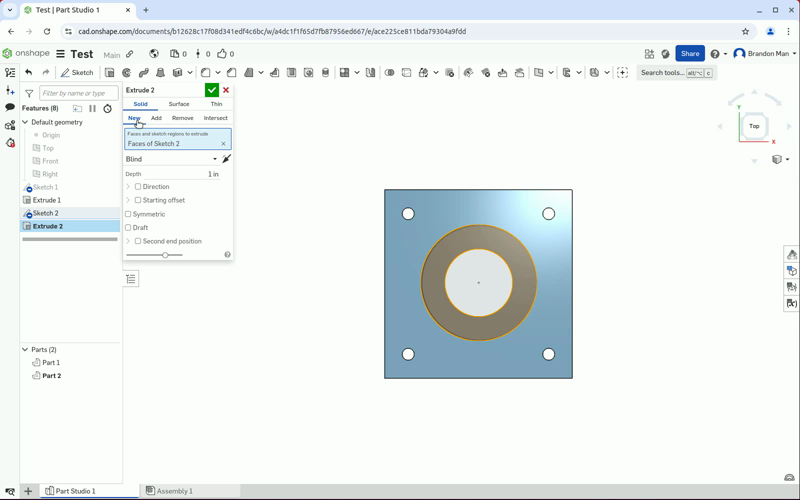
key(tab, 4)
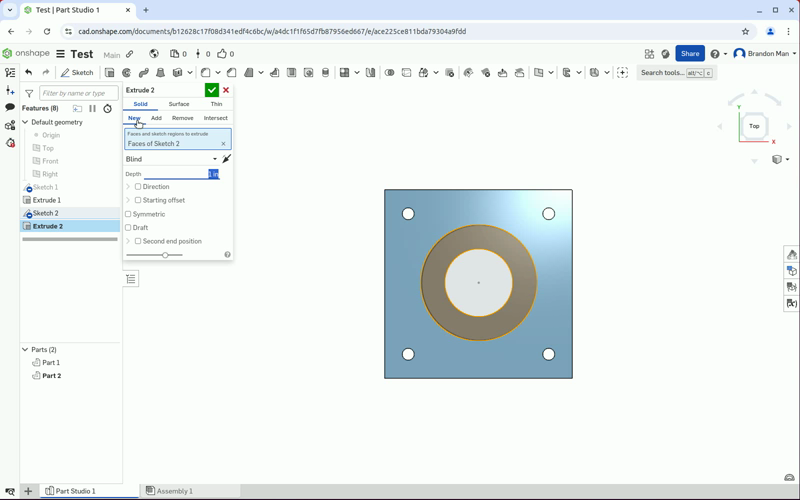
text(2.407)
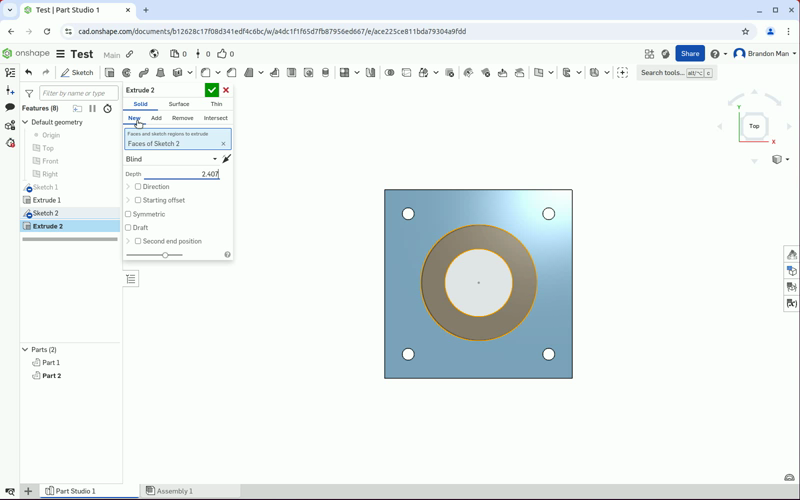
key(enter)
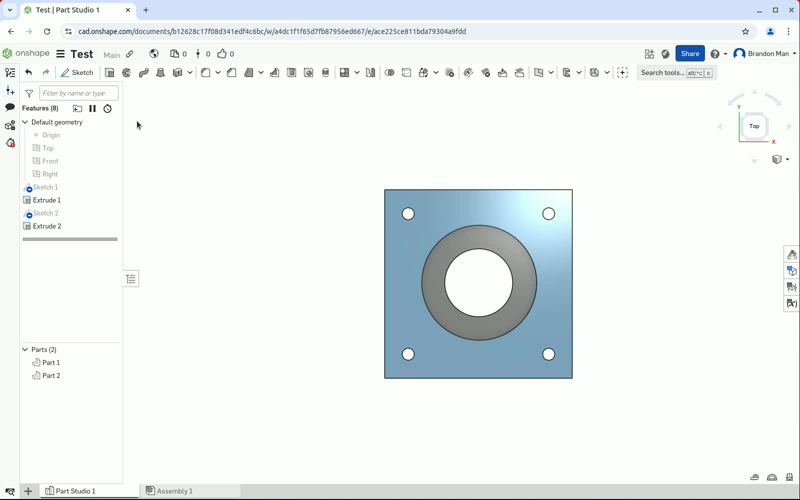
key(shift+h)
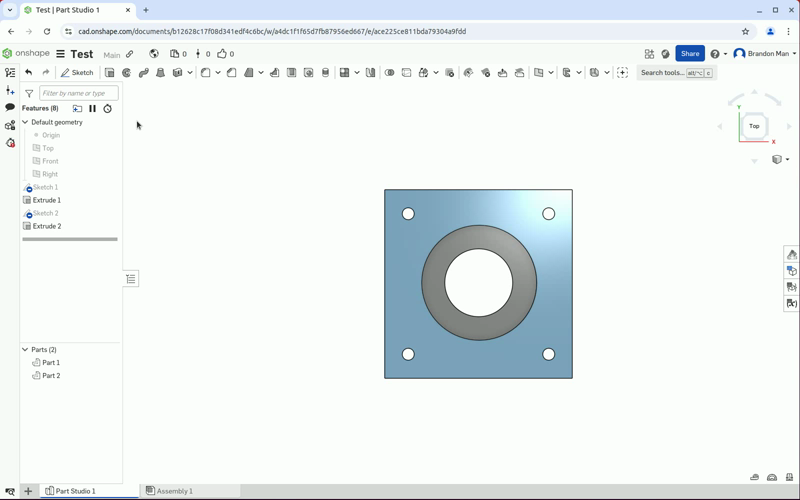
key(shift+h)
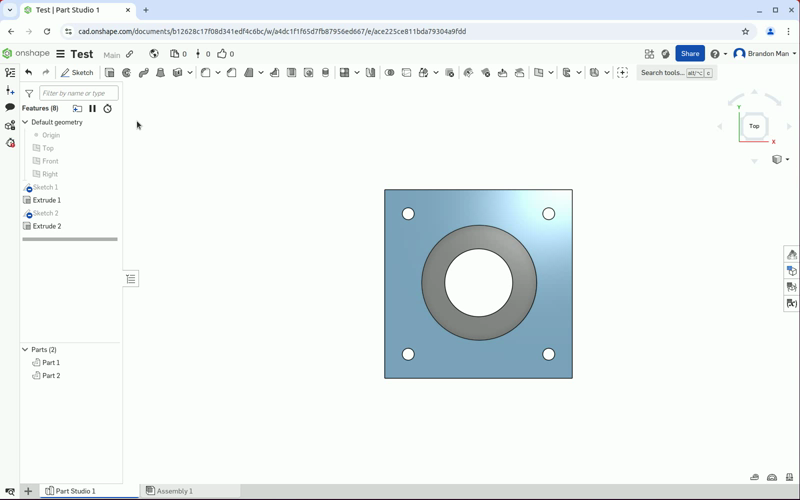
mouse_move(73, 189)
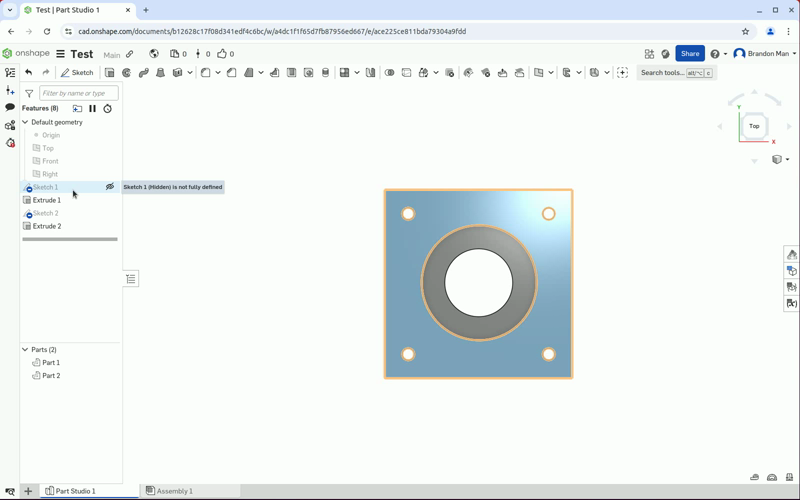
click(73, 189)
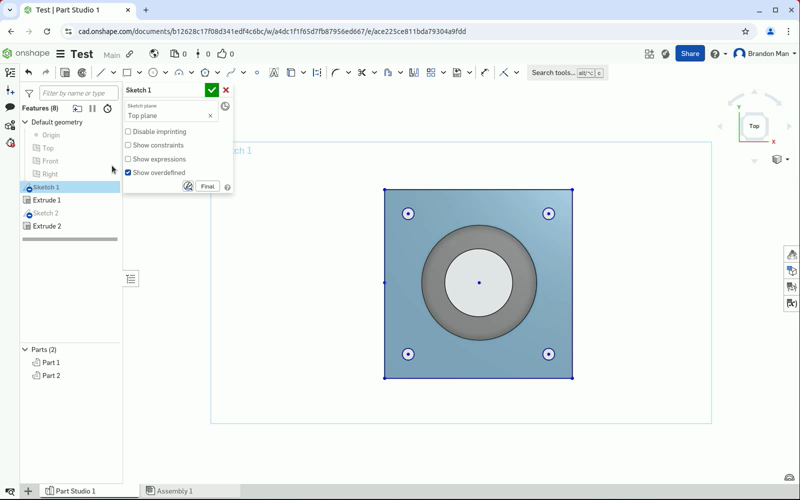
mouse_move(229, 92)
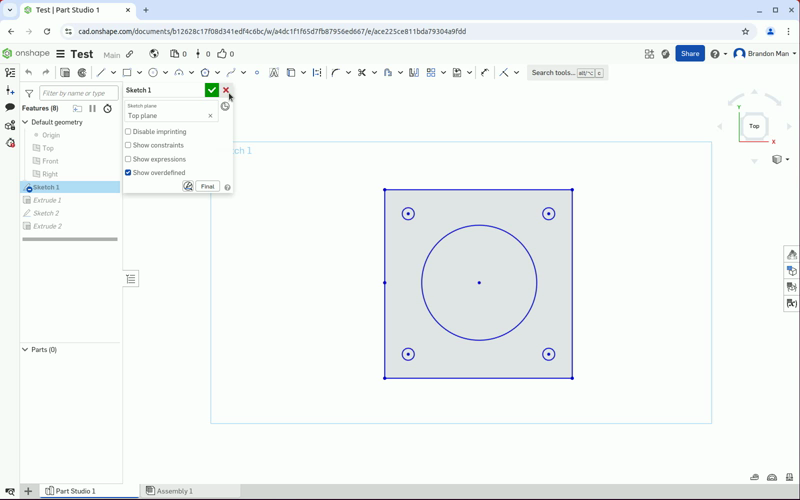
click(229, 92)
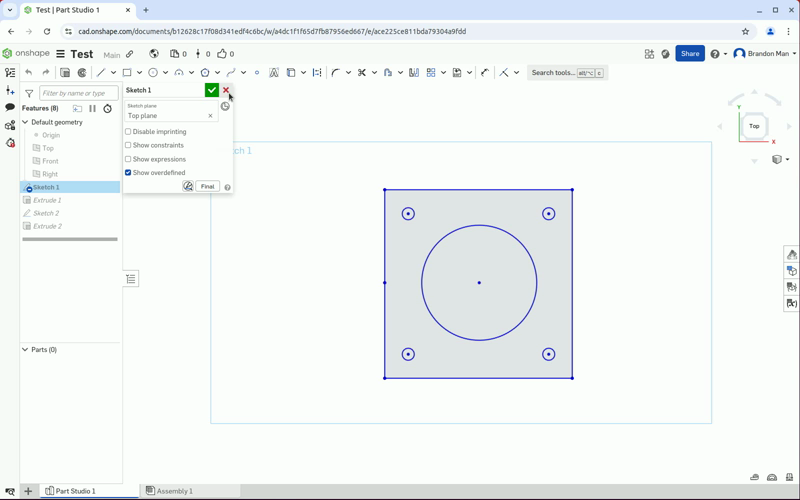
key(shift+s)
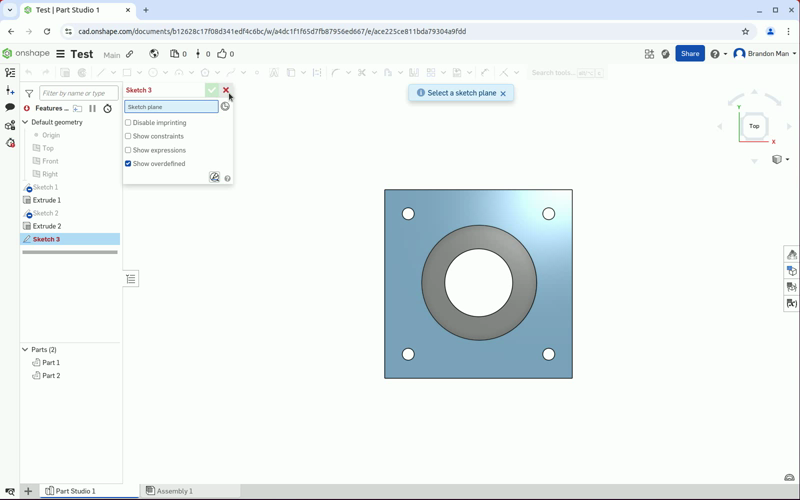
mouse_move(73, 150)
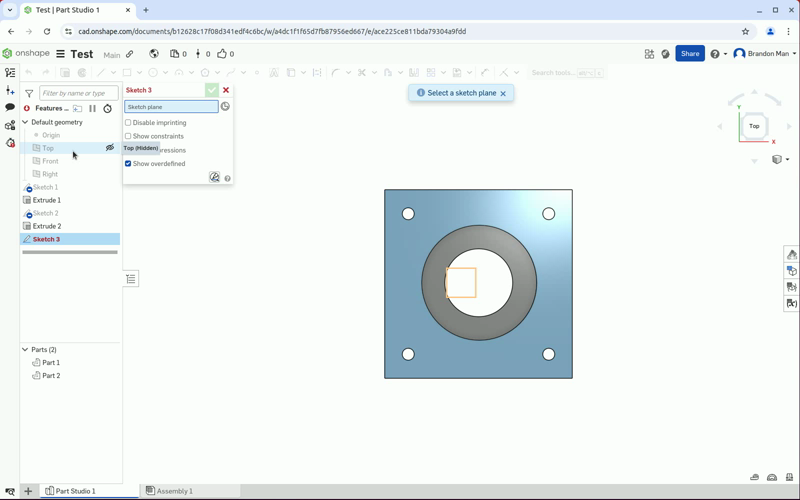
click(73, 150)
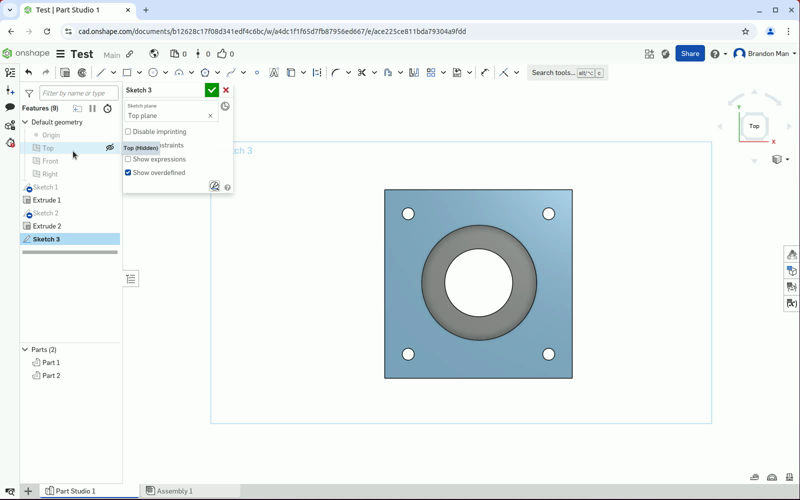
mouse_move(73, 352)
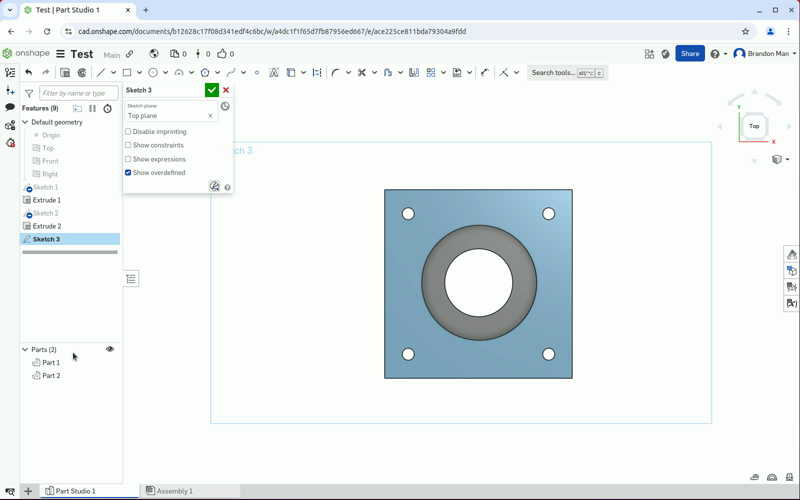
key(y)
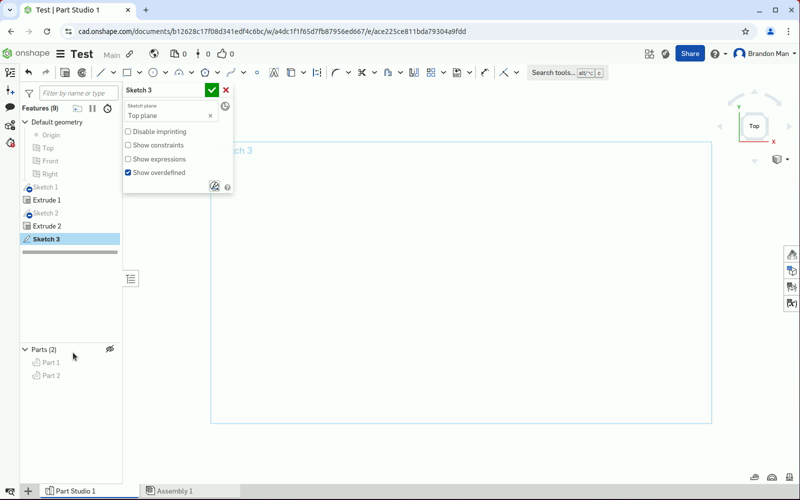
key(c)
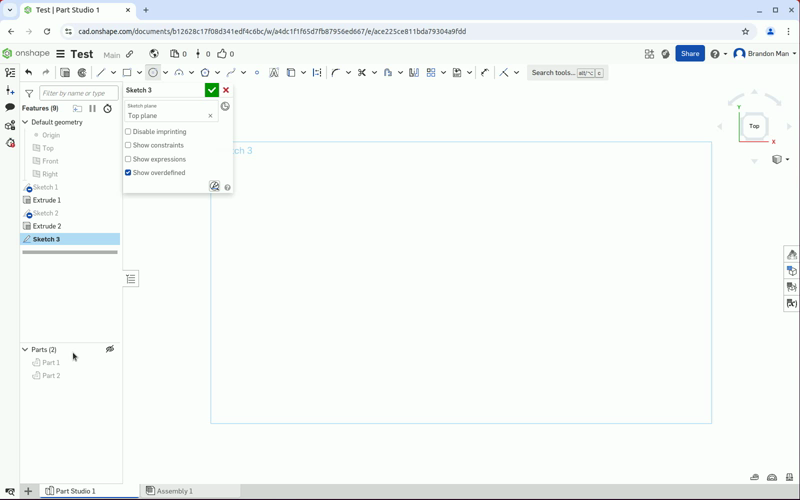
key_down(shift)
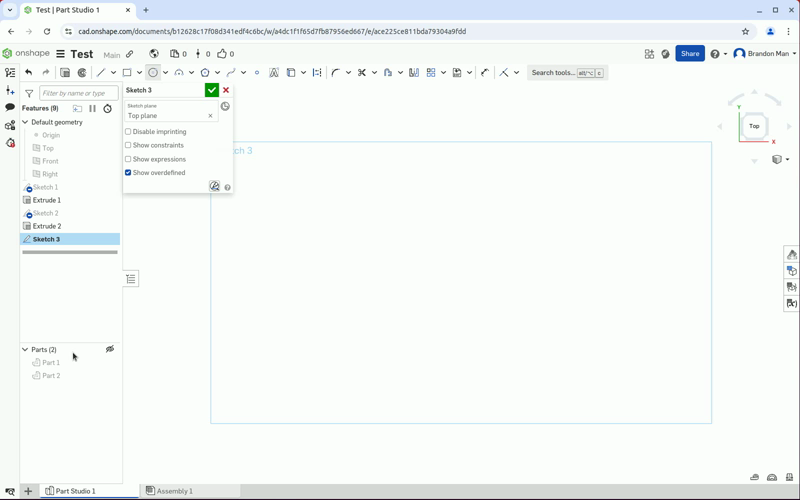
mouse_move(480, 282)
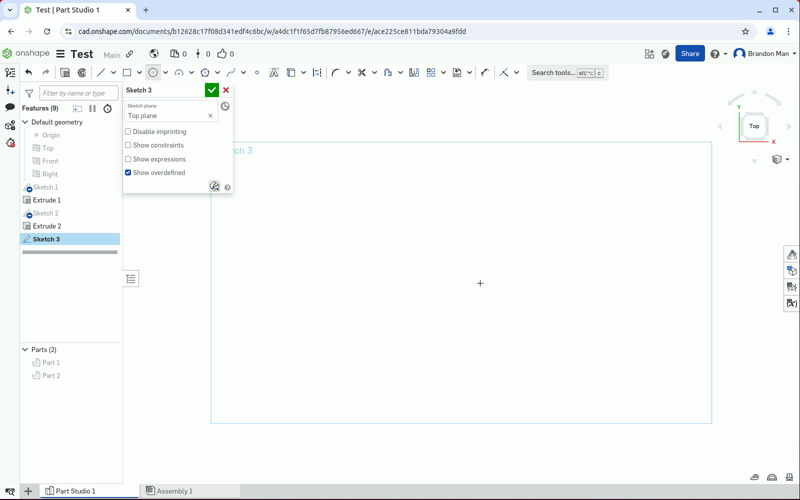
click(480, 282)
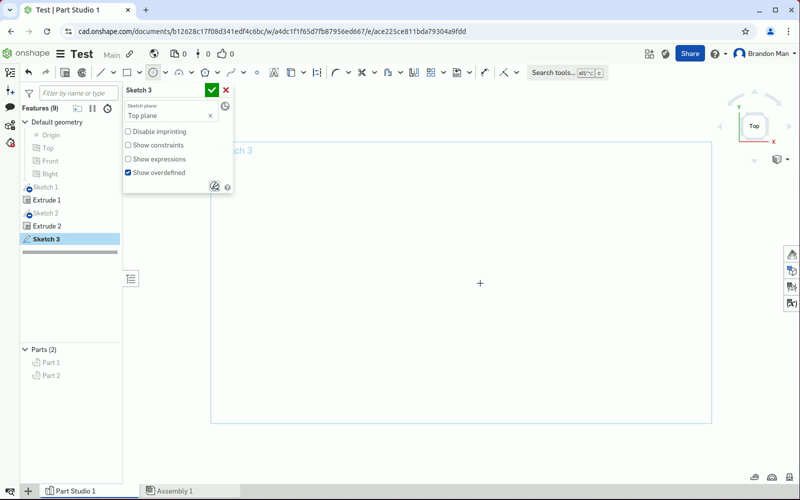
key_up(shift)
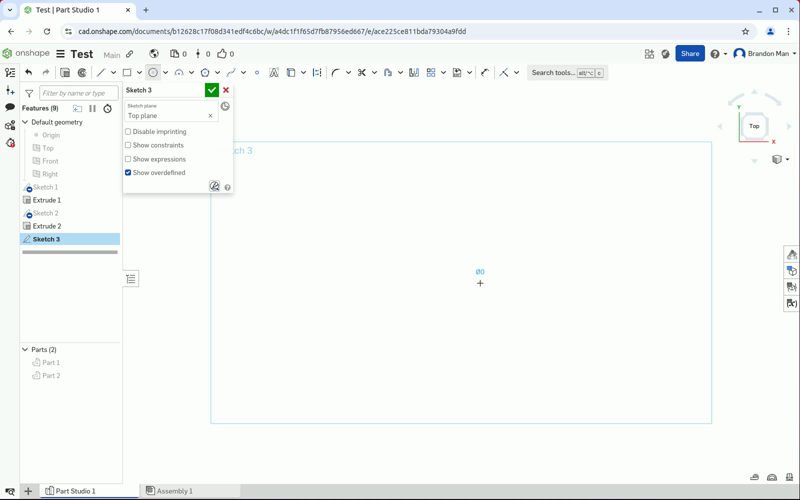
mouse_move(514, 282)
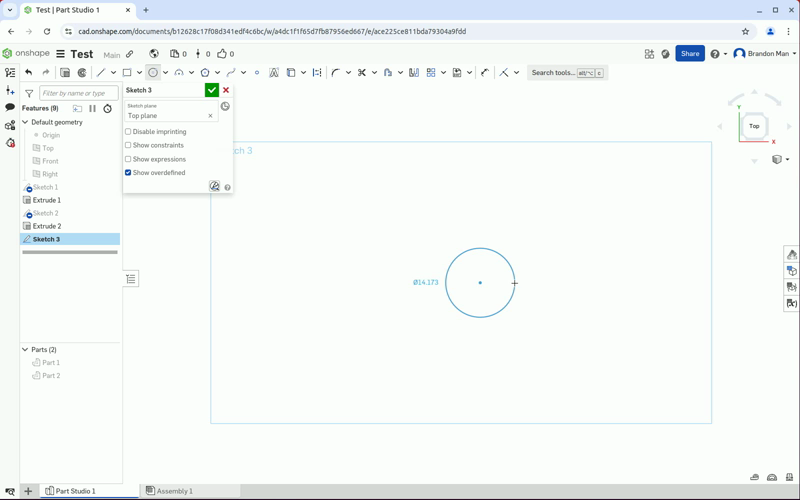
click(514, 282)
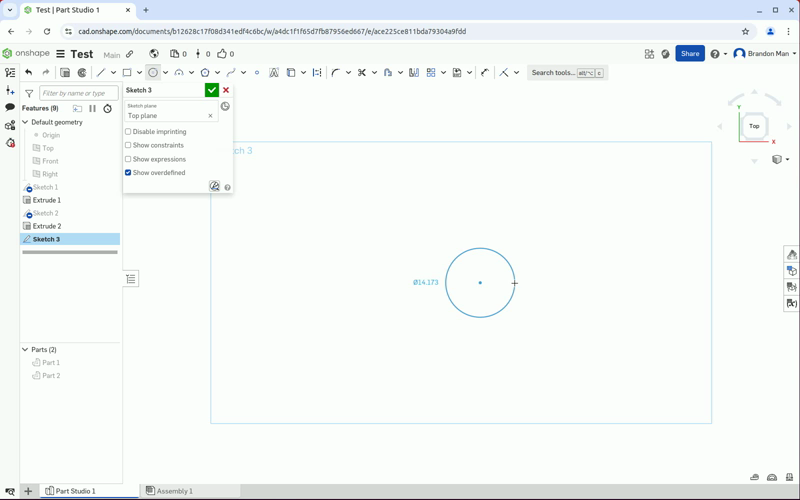
key(esc)
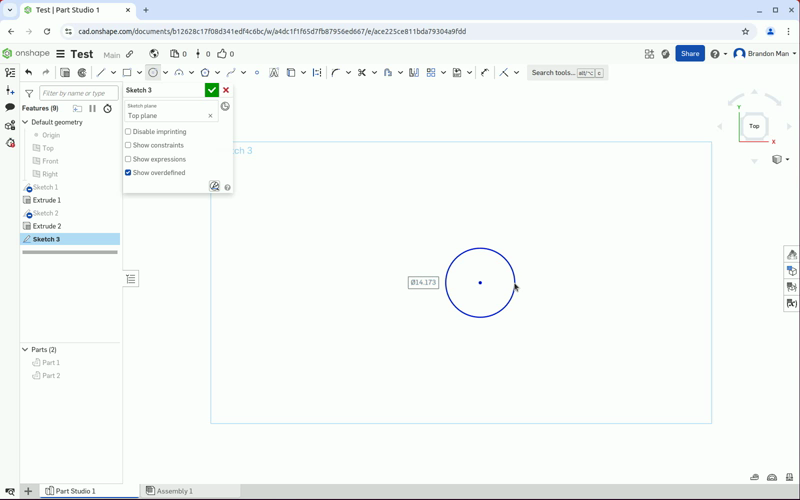
key(c)
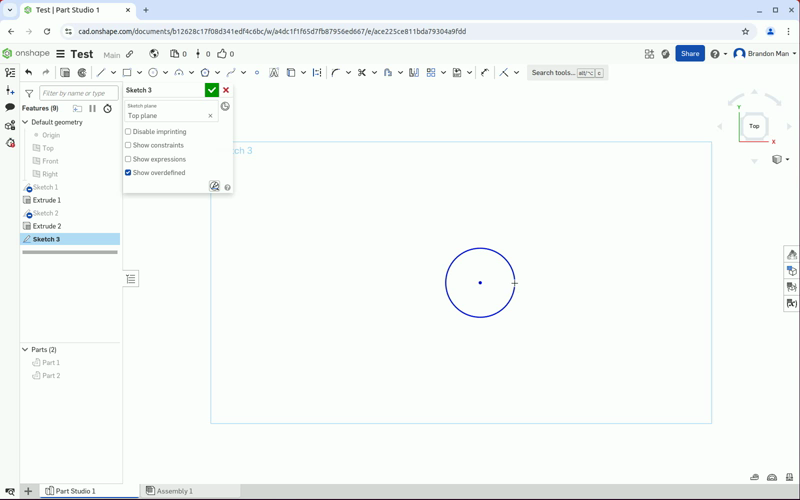
key_down(shift)
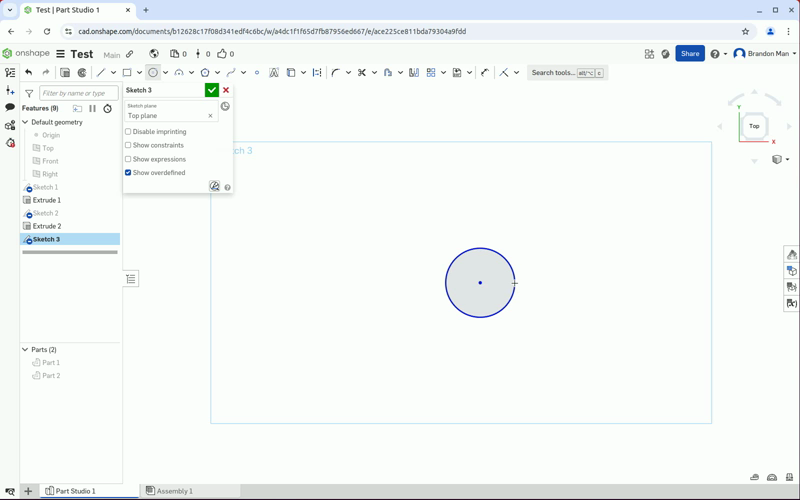
mouse_move(480, 282)
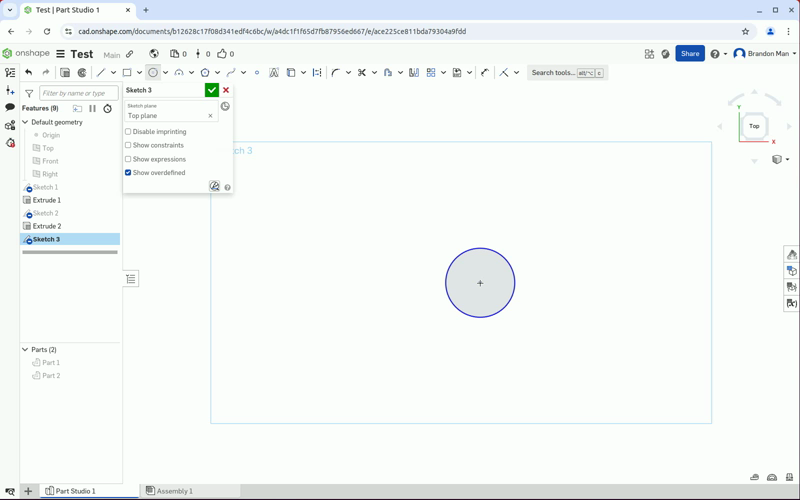
click(480, 282)
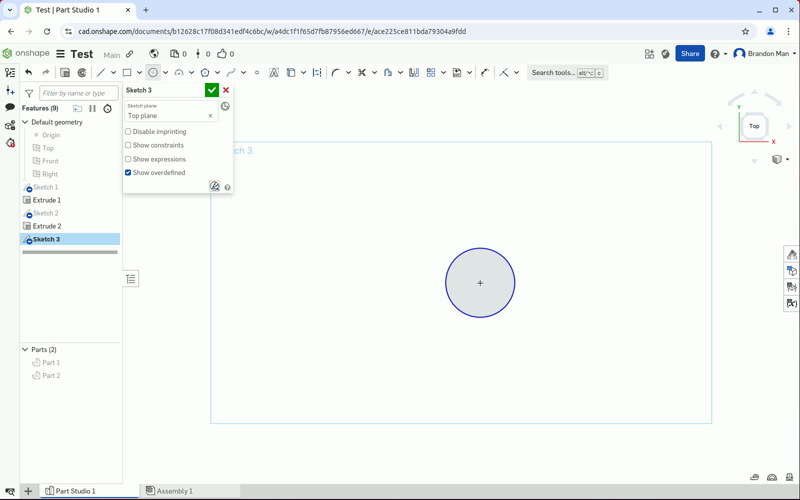
key_up(shift)
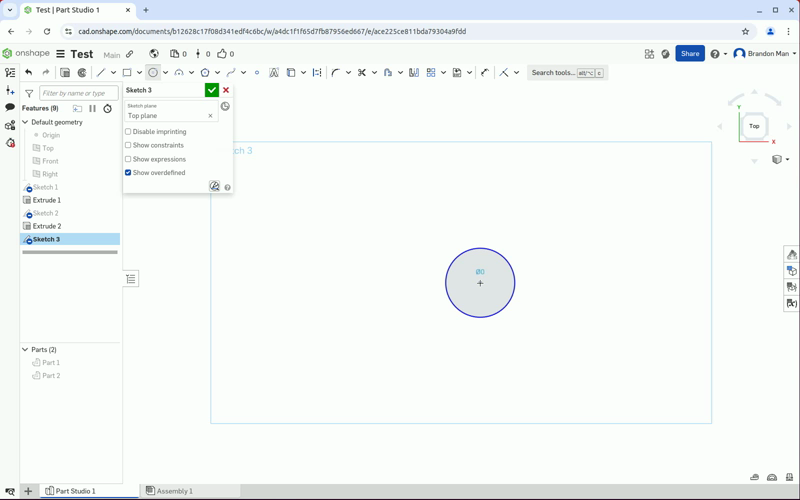
mouse_move(503, 282)
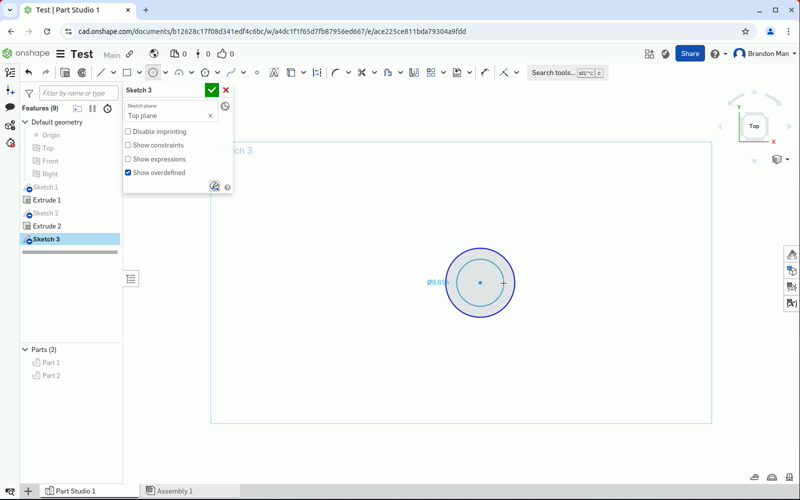
click(503, 282)
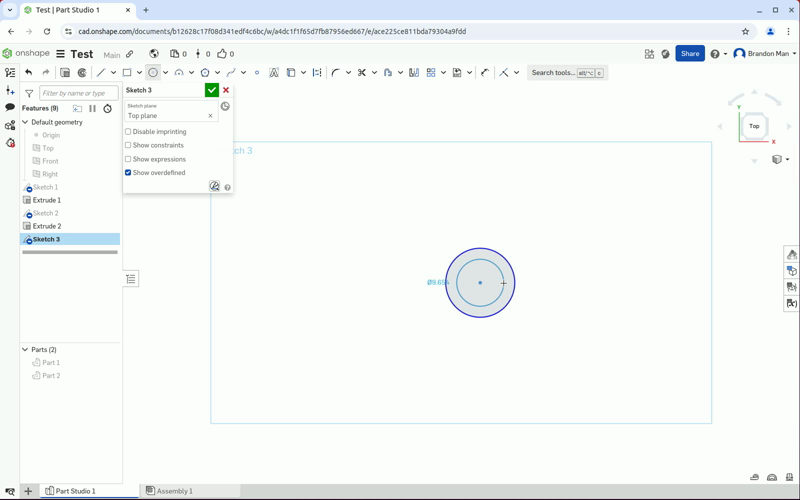
key(esc)
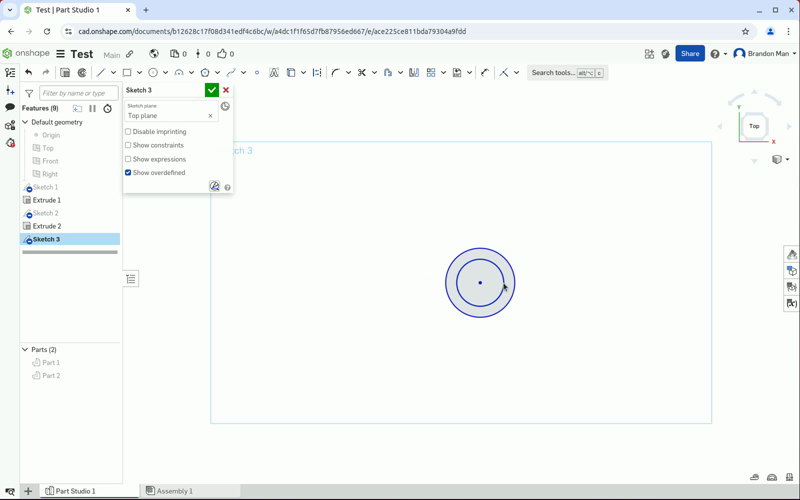
mouse_move(486, 258)
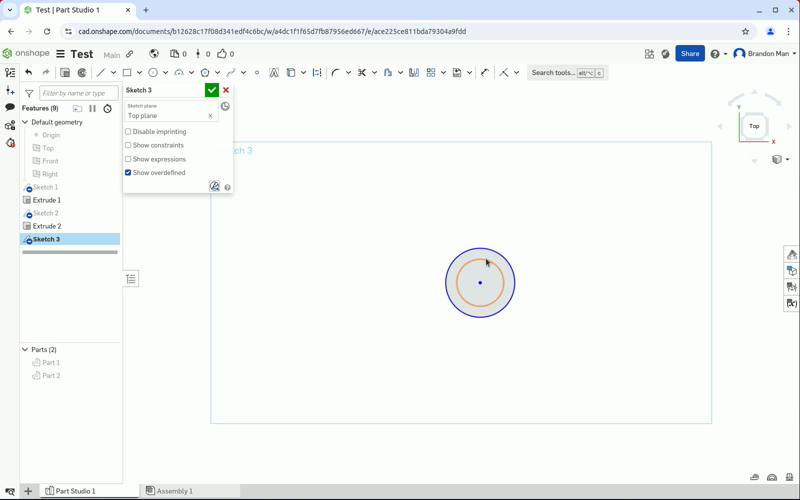
click(486, 258)
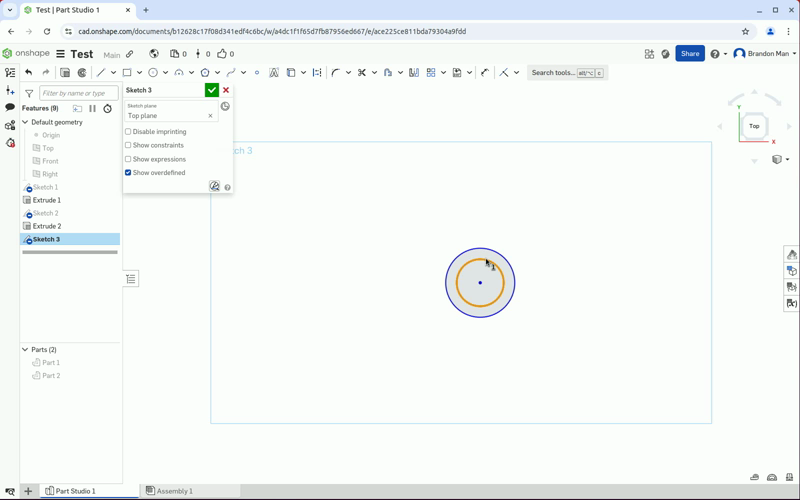
mouse_move(73, 352)
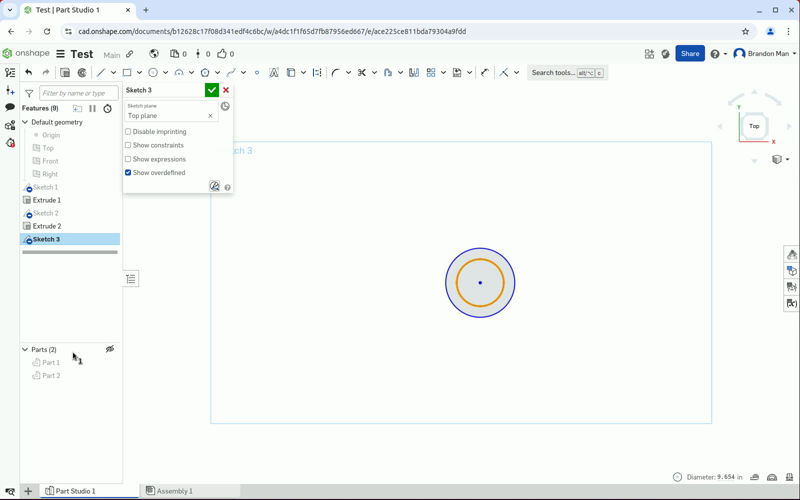
key(shift+y)
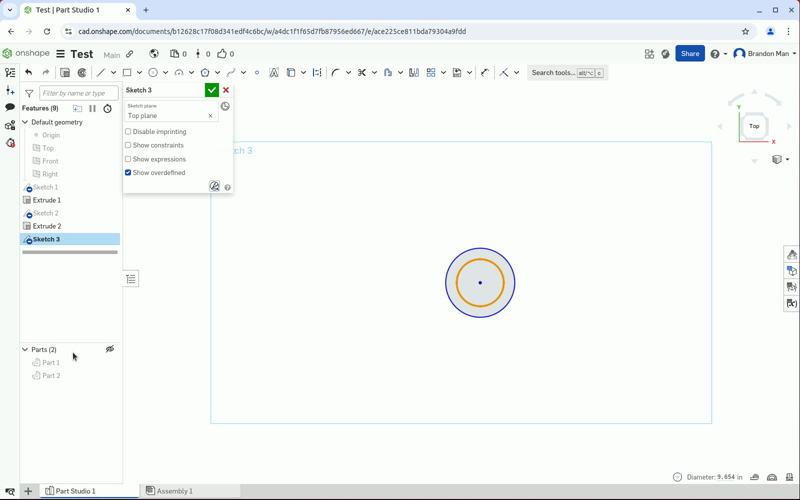
key(shift+e)
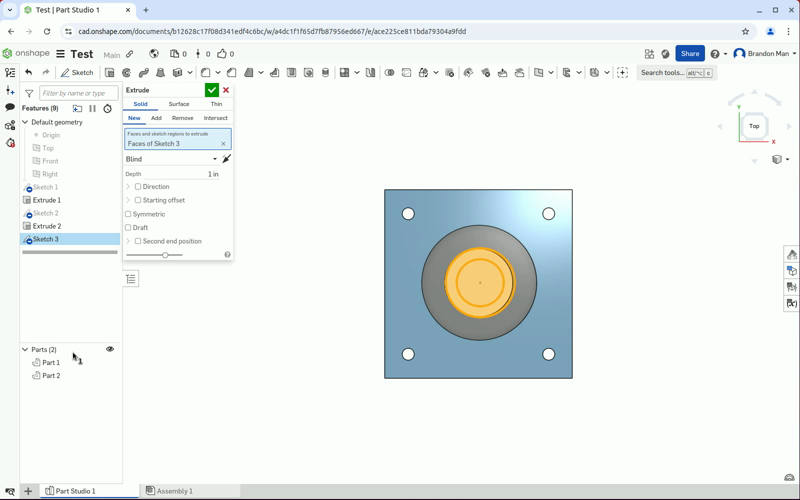
mouse_move(143, 106)
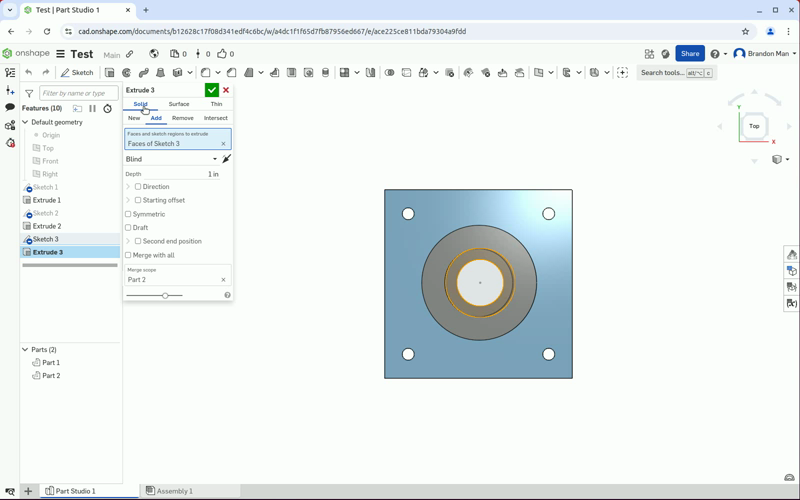
click(143, 106)
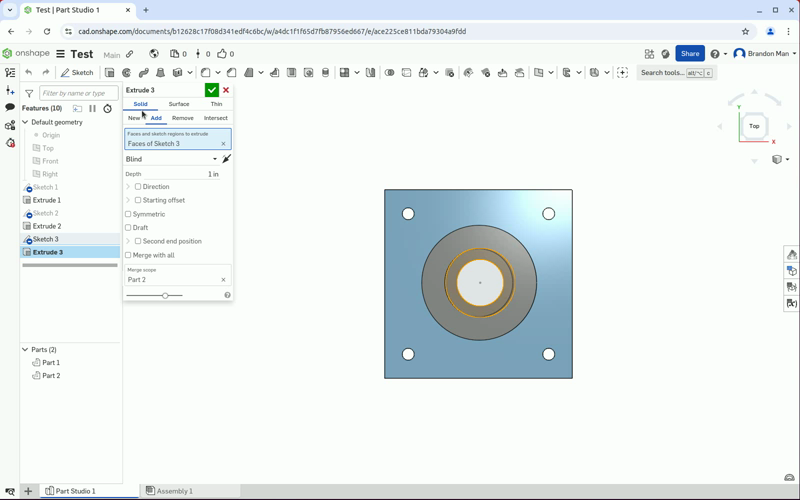
mouse_move(137, 120)
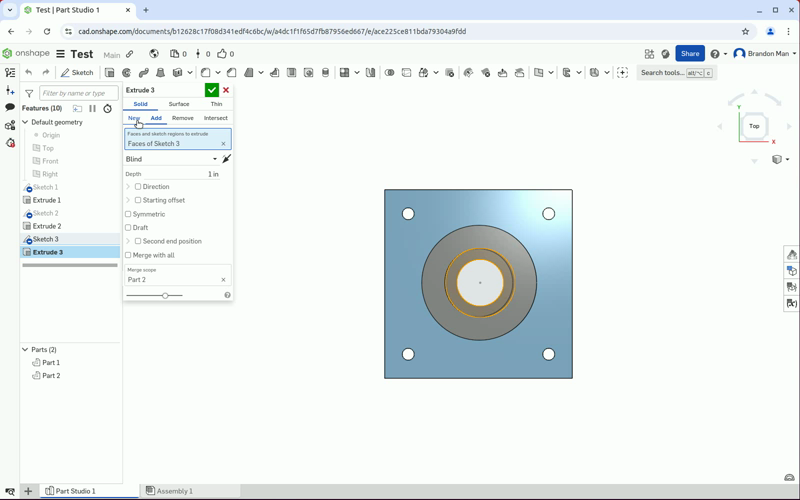
click(137, 120)
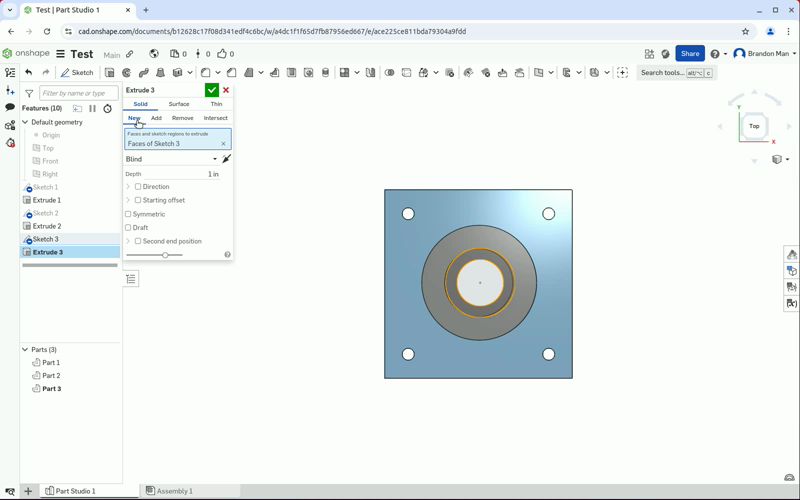
key(tab, 4)
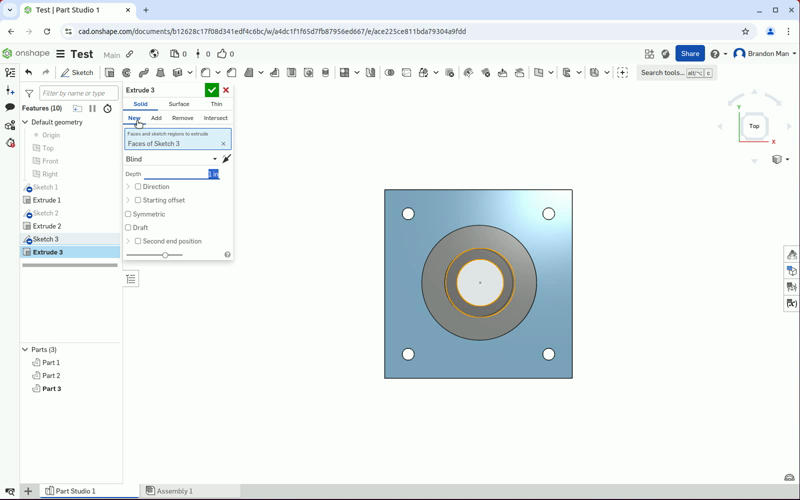
text(1.204)
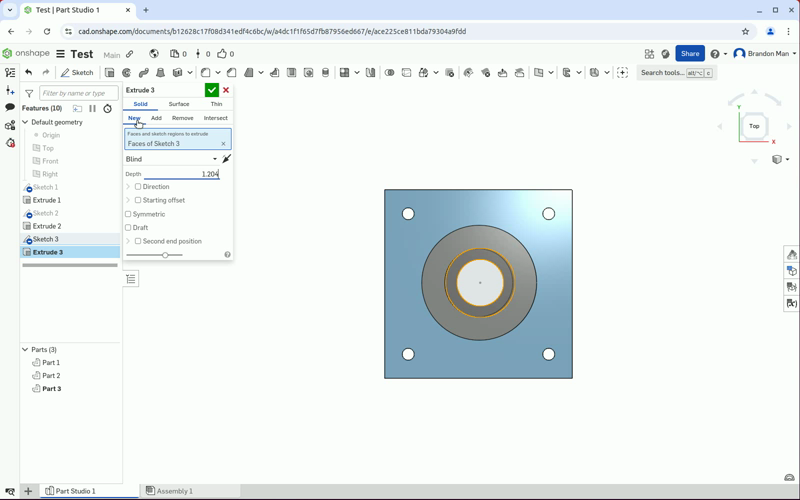
key(enter)
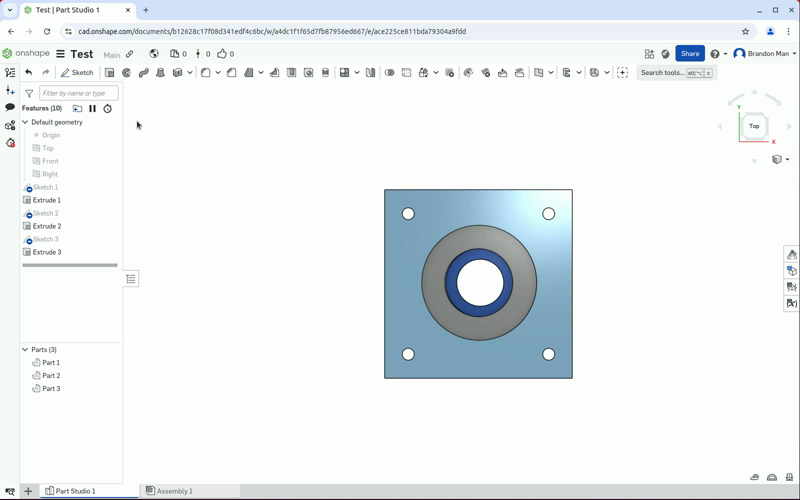
key(shift+h)
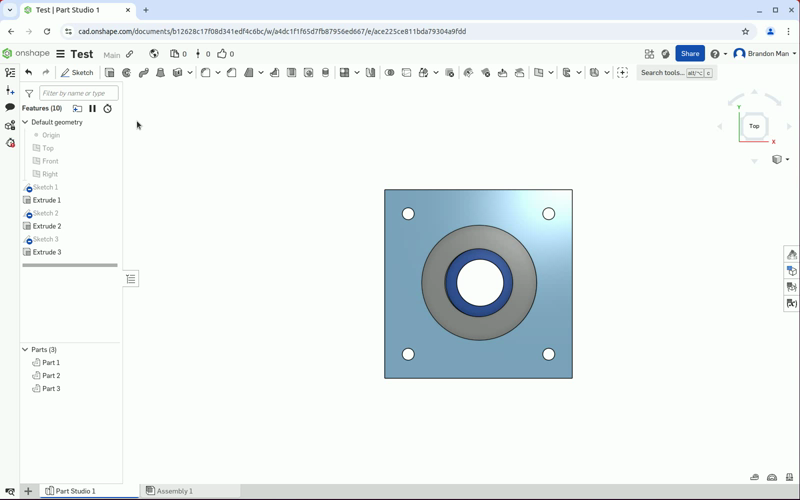
key(shift+h)
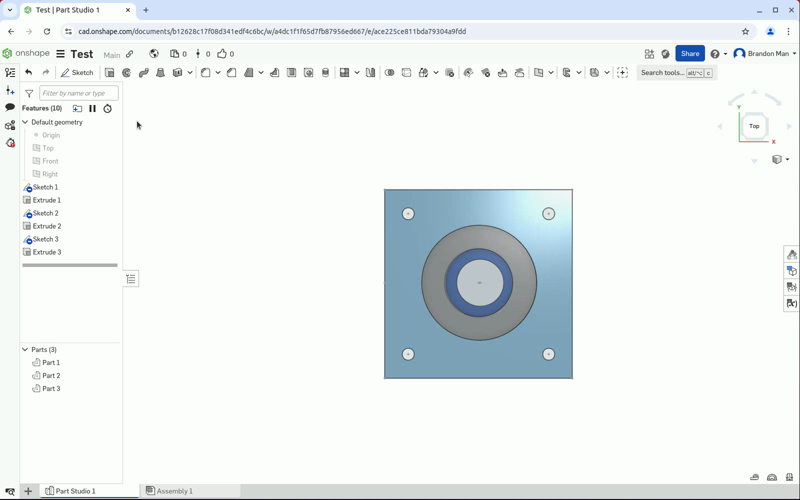
key(shift+7)
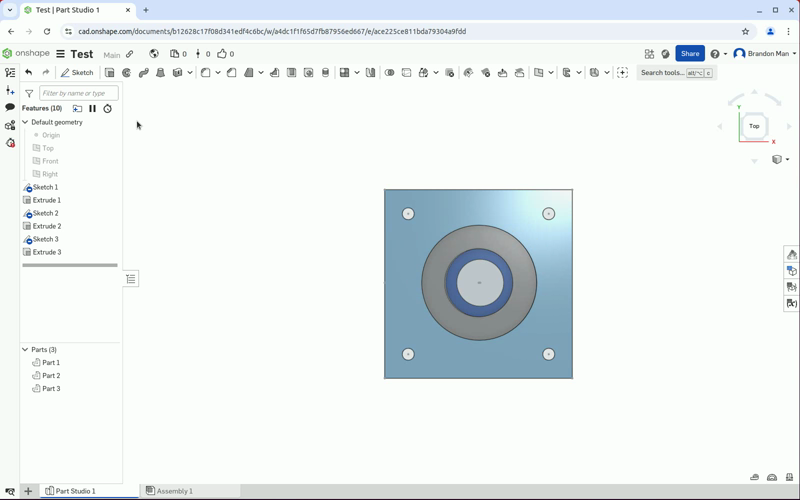
key(up, 3)
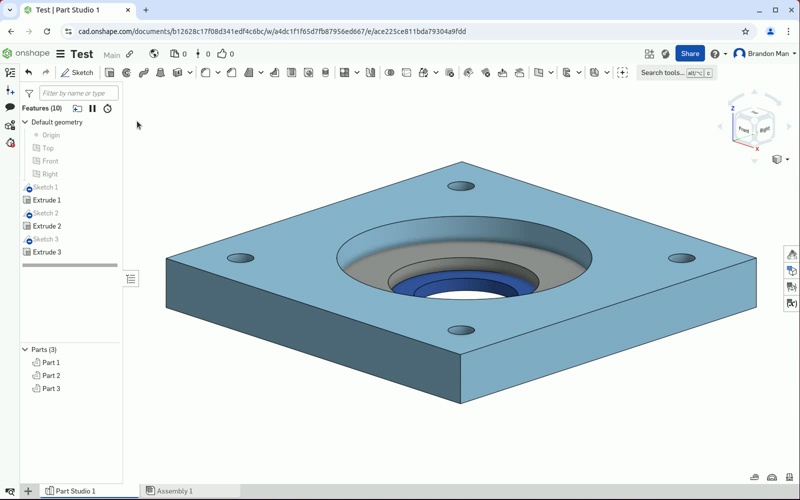
key(left, 3)
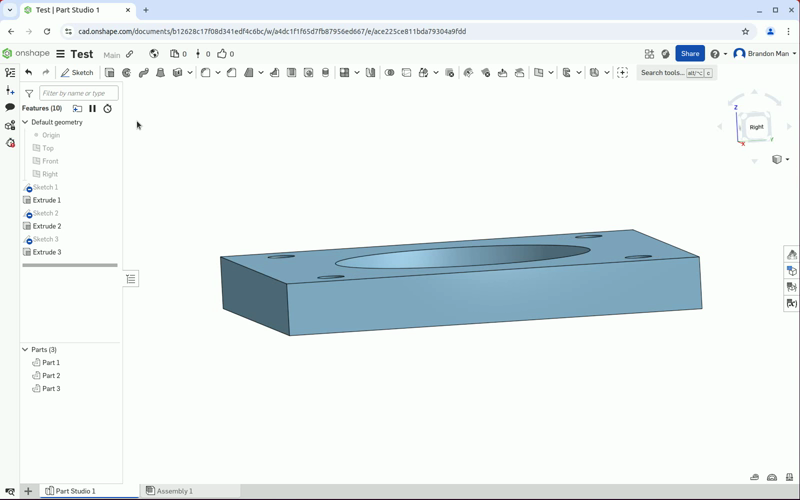
key(right, 3)
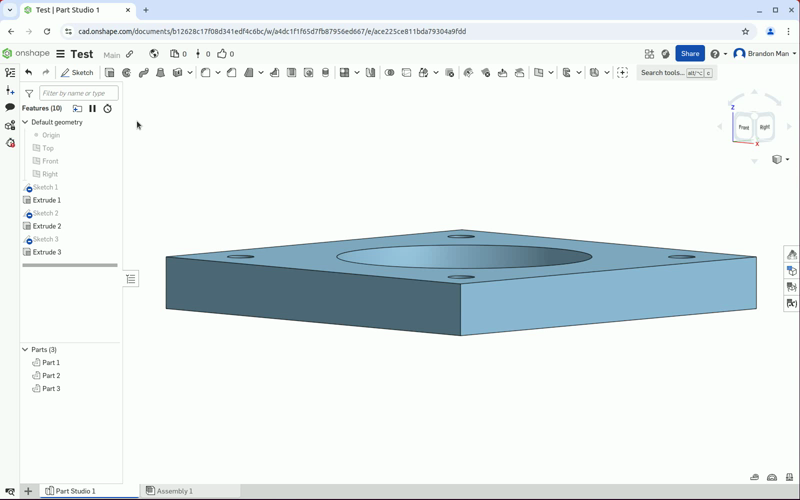
key(down, 3)
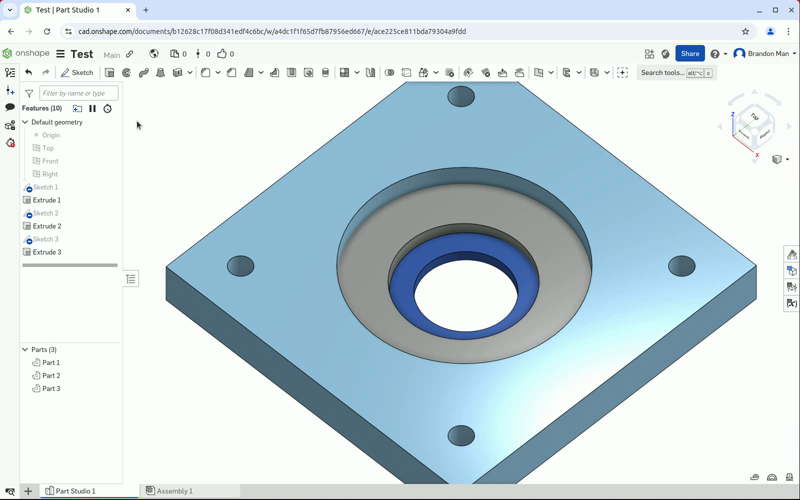
mouse_move(73, 189)
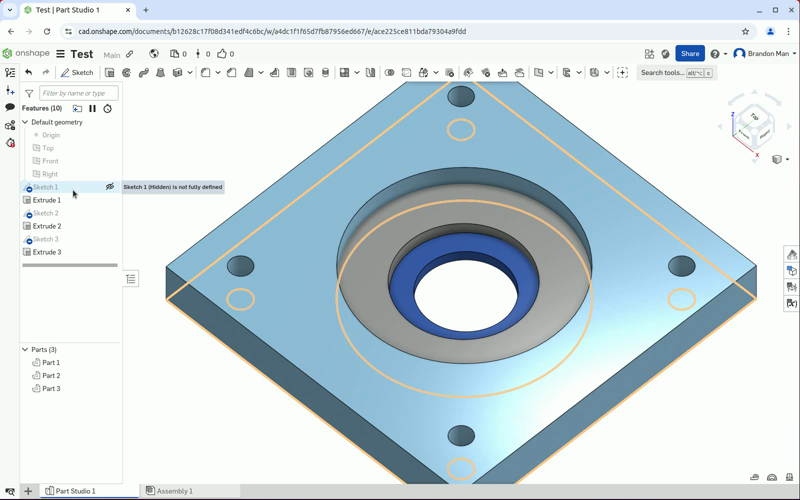
click(73, 189)